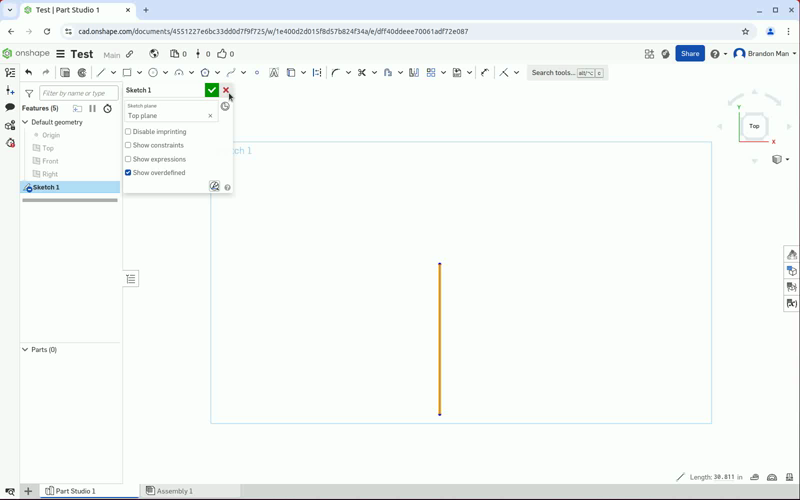
key(shift+h)
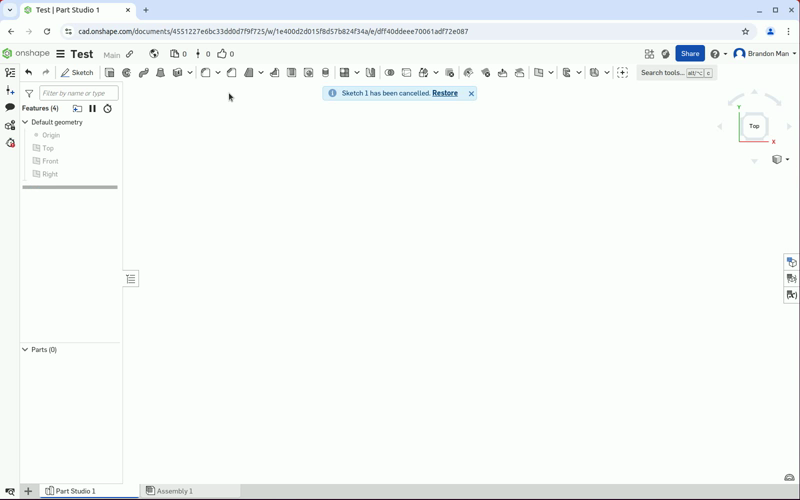
mouse_move(73, 352)
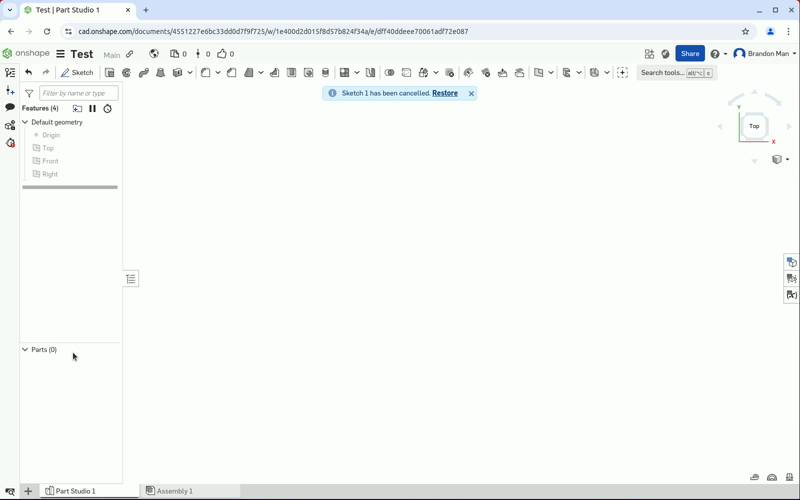
key(y)
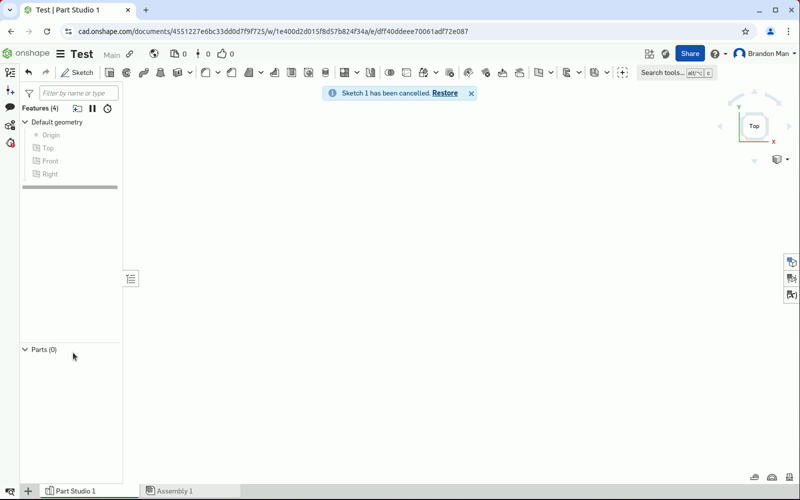
key(shift+p)
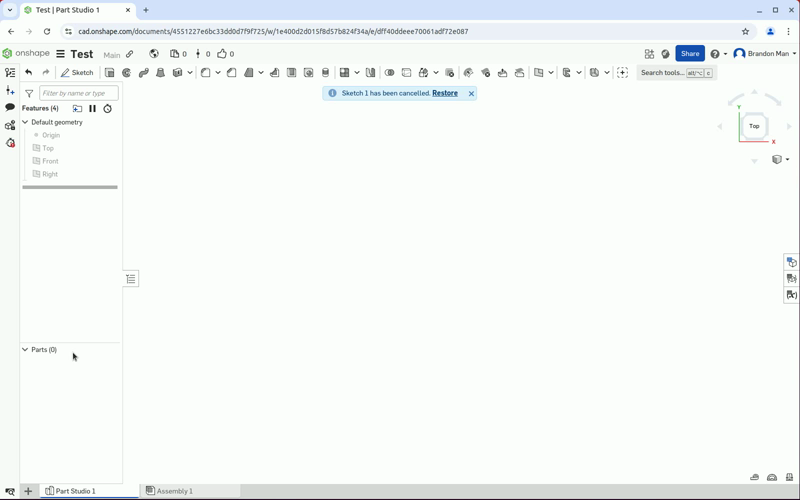
key(space)
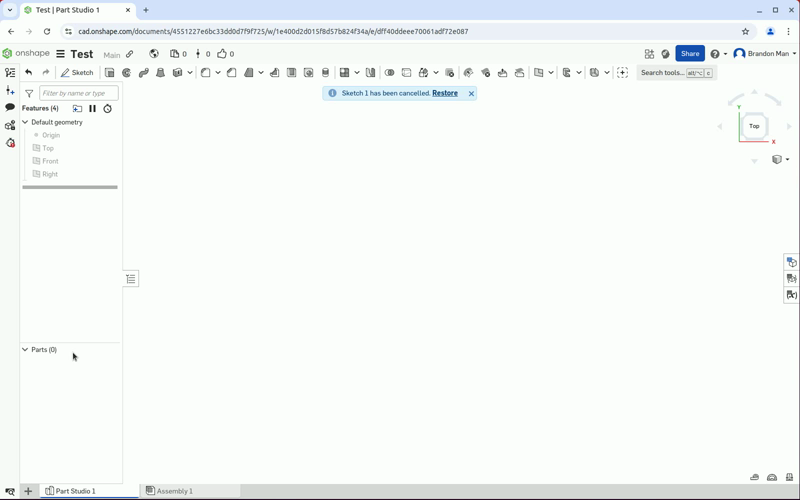
key_down(shift)
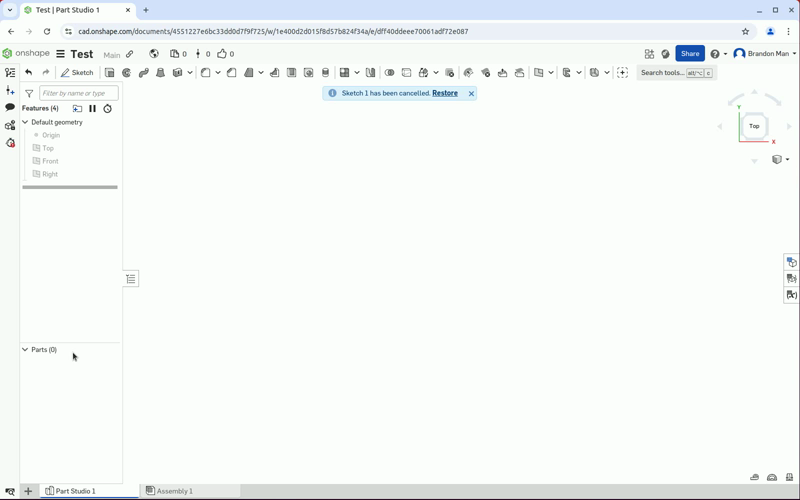
key(up)
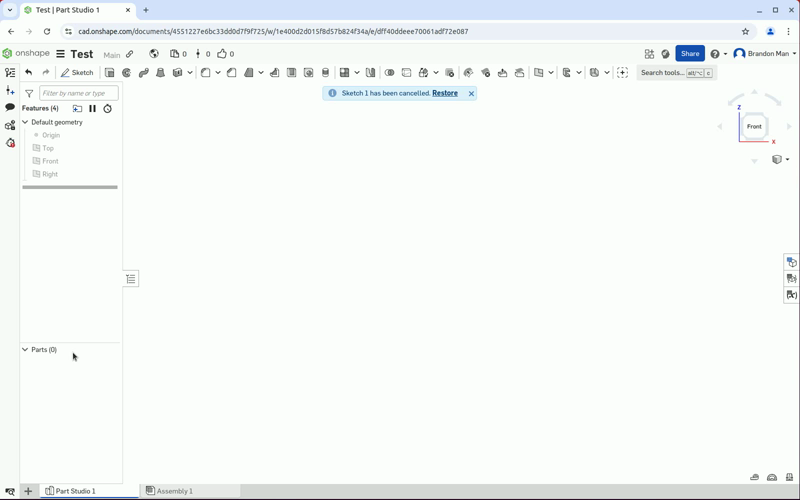
key_up(shift)
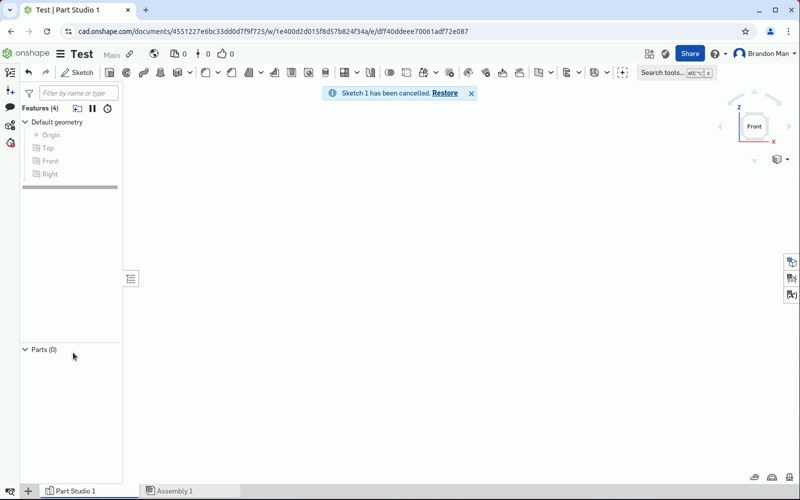
mouse_move(73, 352)
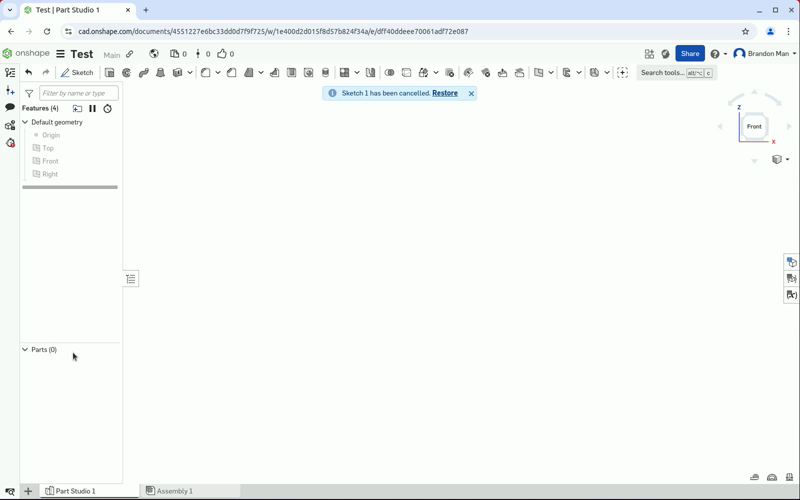
key(shift+y)
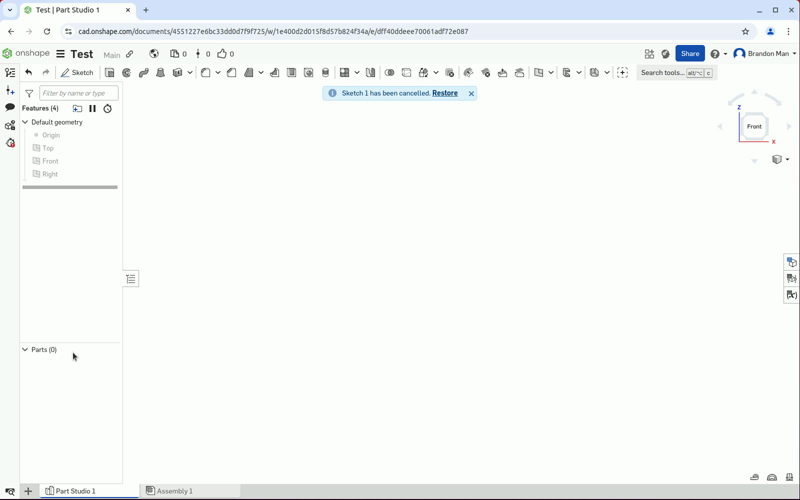
key(shift+s)
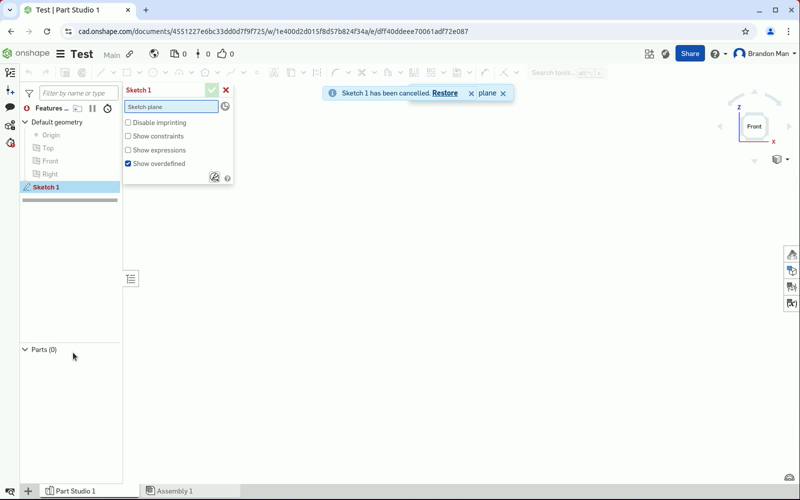
mouse_move(73, 163)
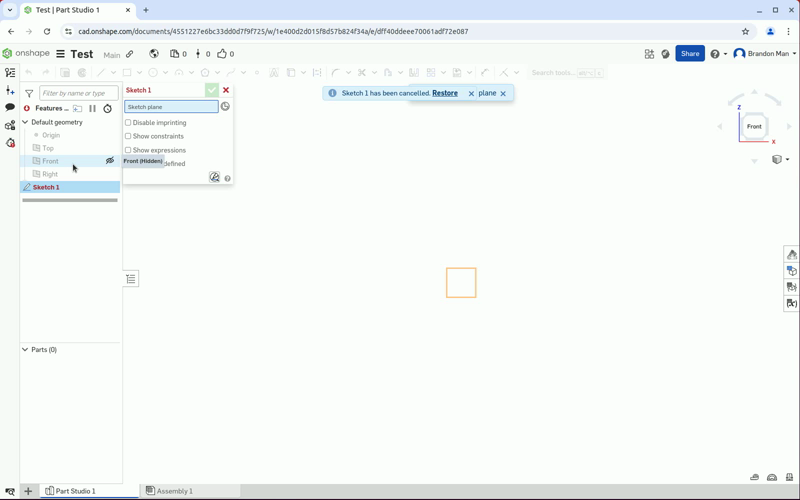
click(73, 163)
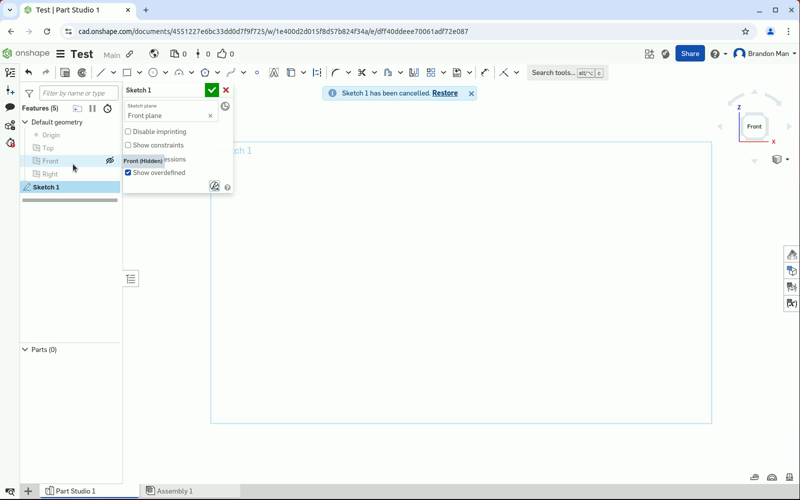
mouse_move(73, 352)
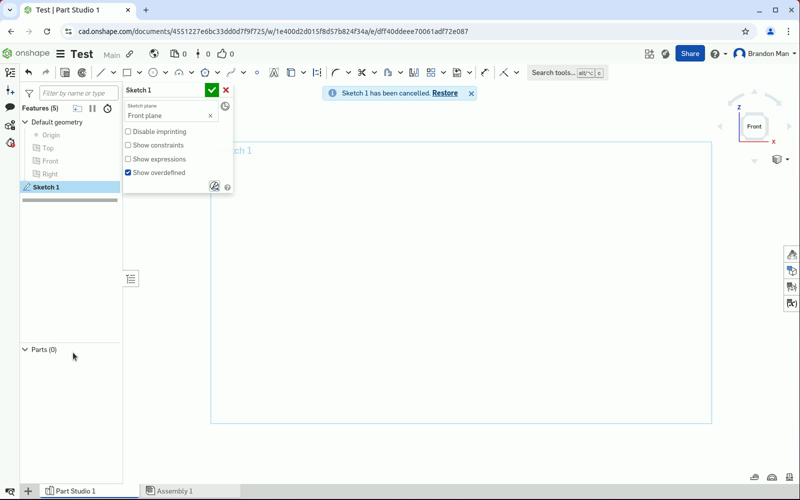
key(y)
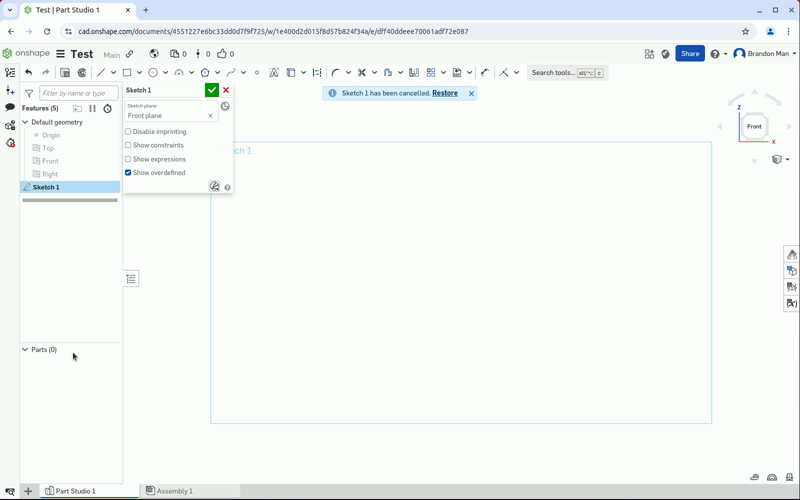
key(l)
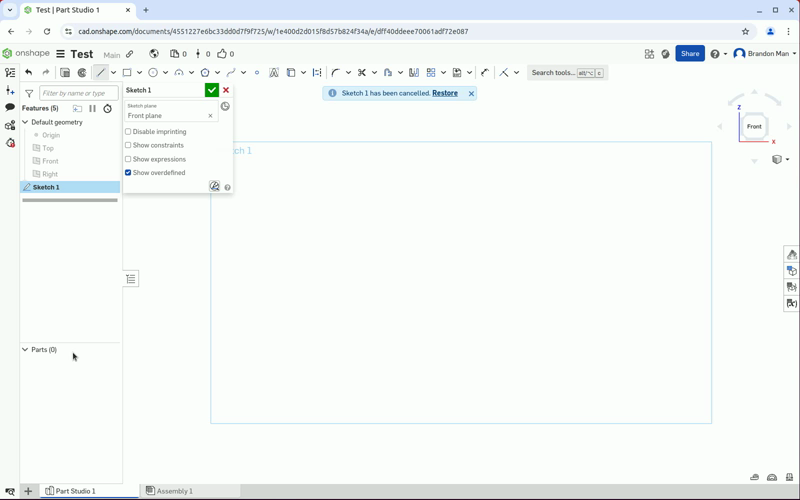
key_down(shift)
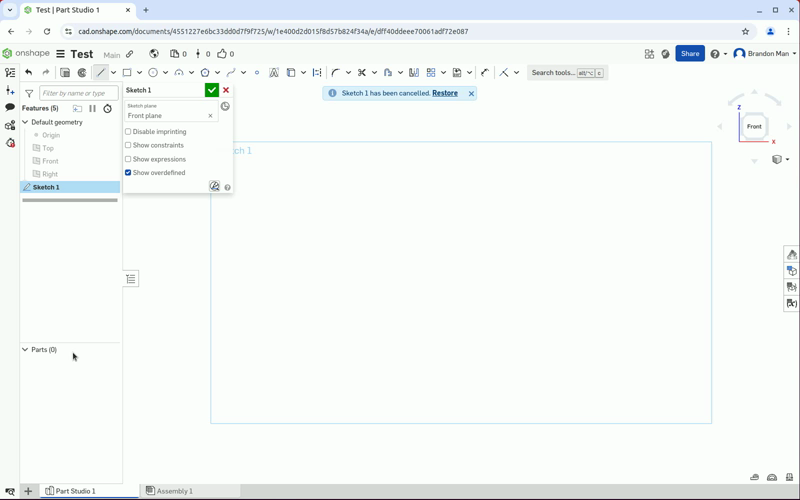
mouse_move(348, 282)
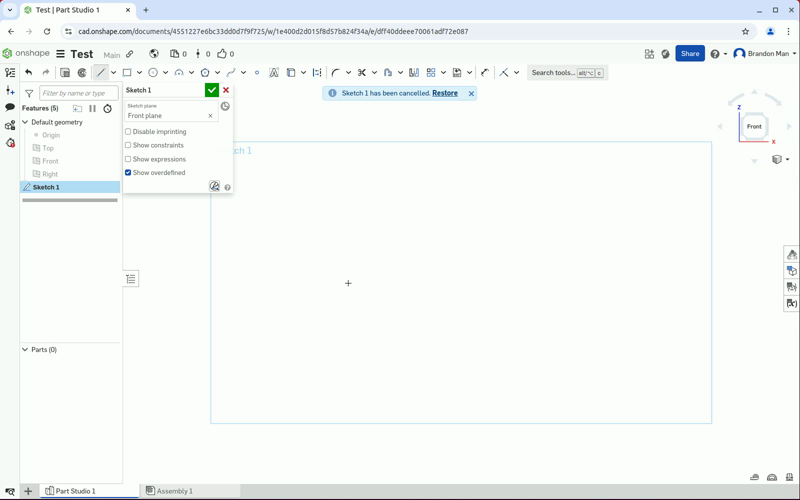
click(348, 282)
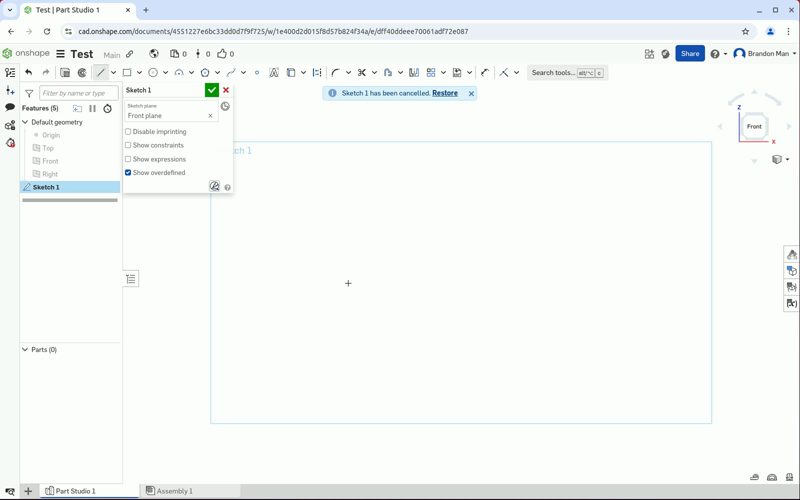
key_up(shift)
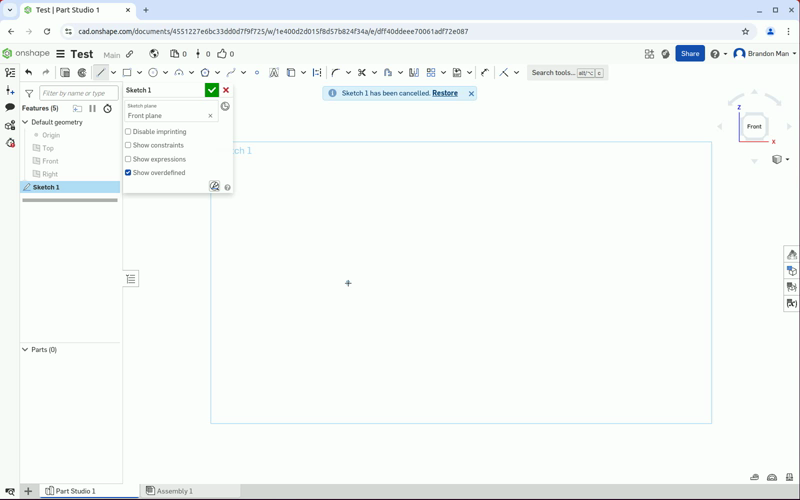
key_down(shift)
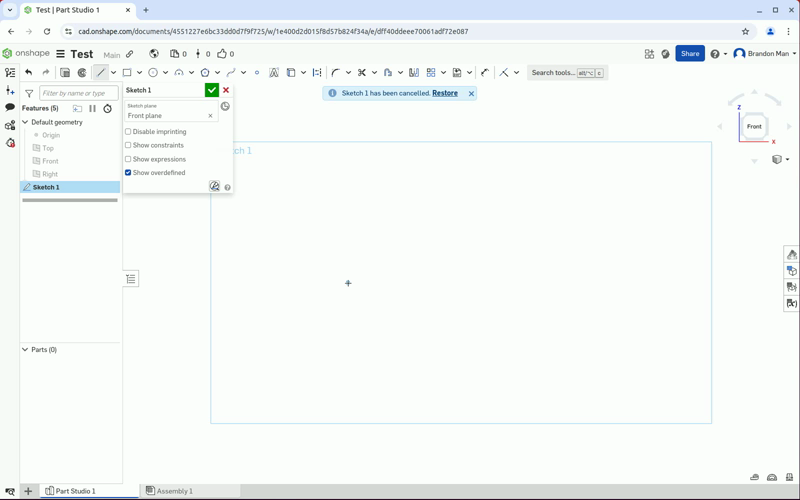
mouse_move(460, 282)
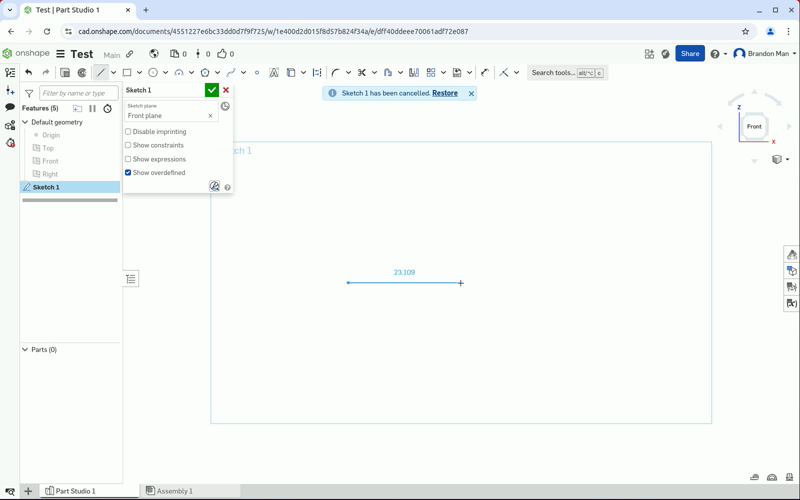
click(460, 282)
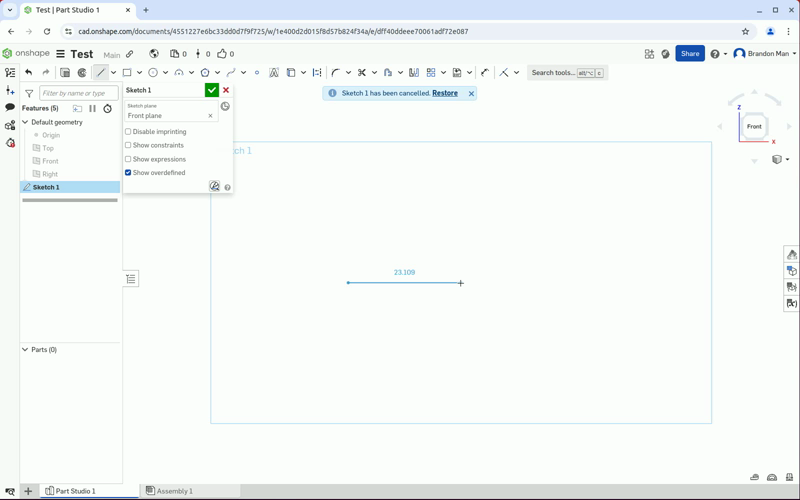
key_up(shift)
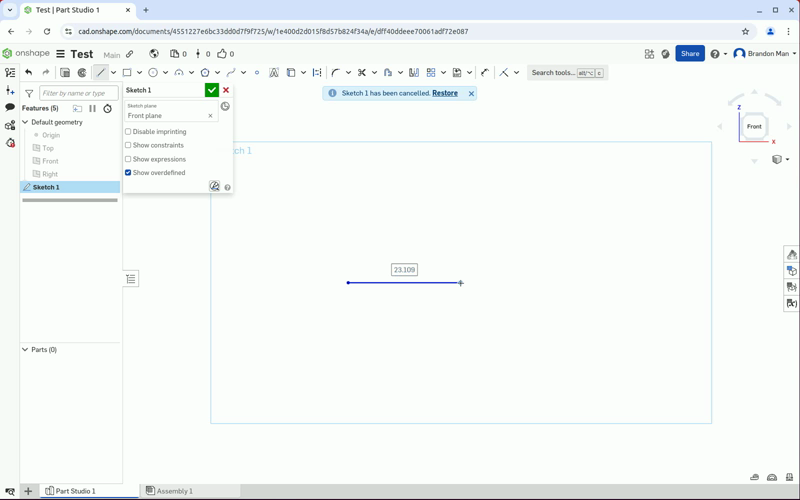
key_down(shift)
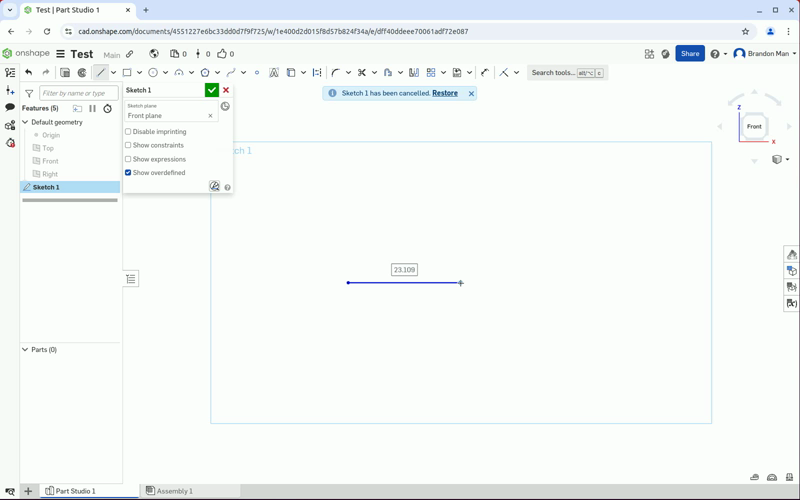
mouse_move(460, 170)
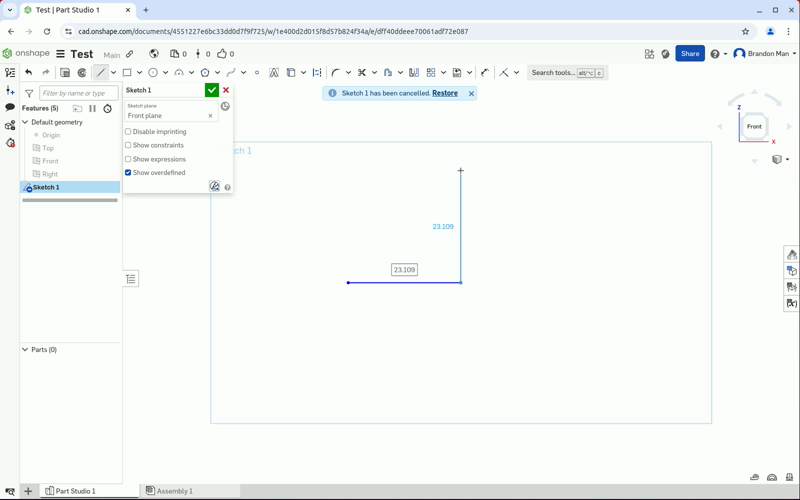
click(460, 170)
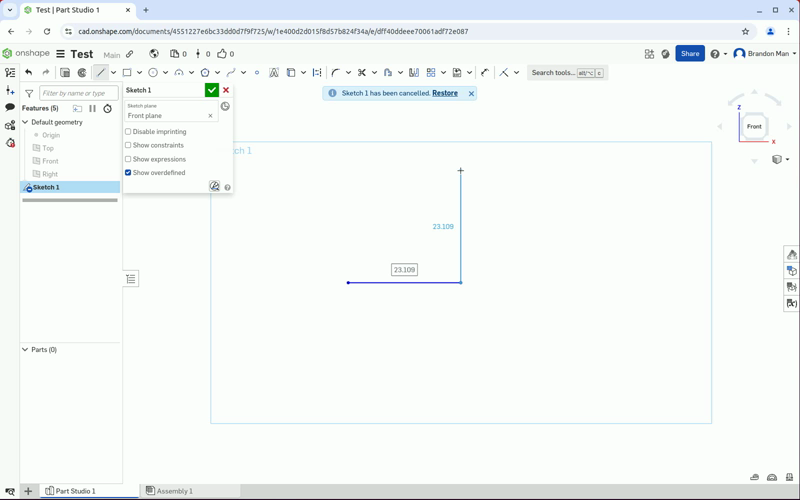
key_up(shift)
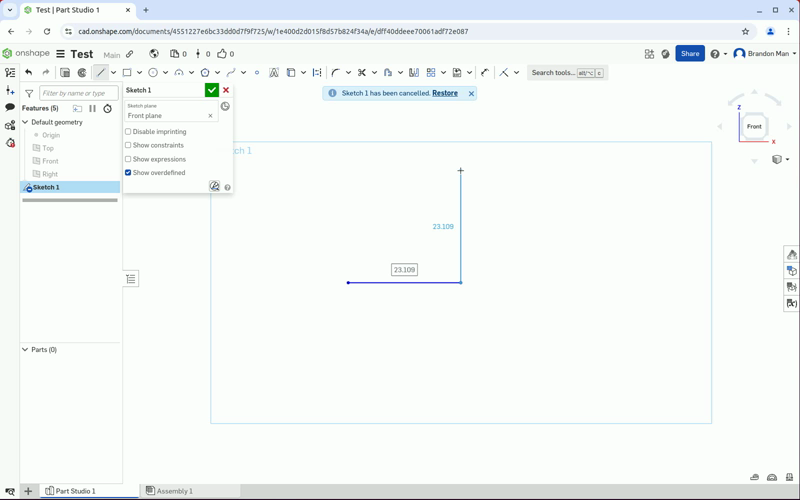
key_down(shift)
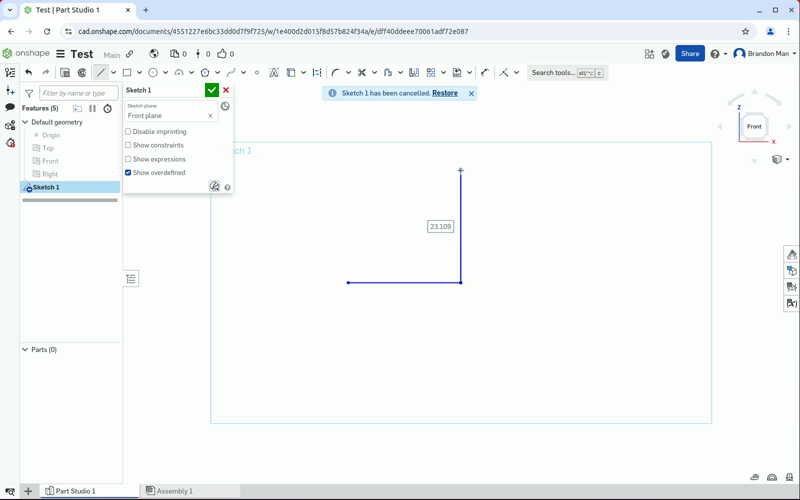
mouse_move(348, 170)
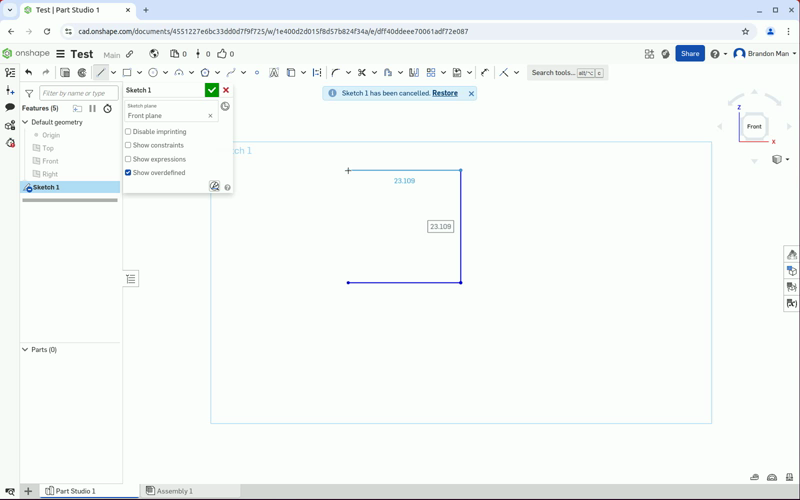
click(348, 170)
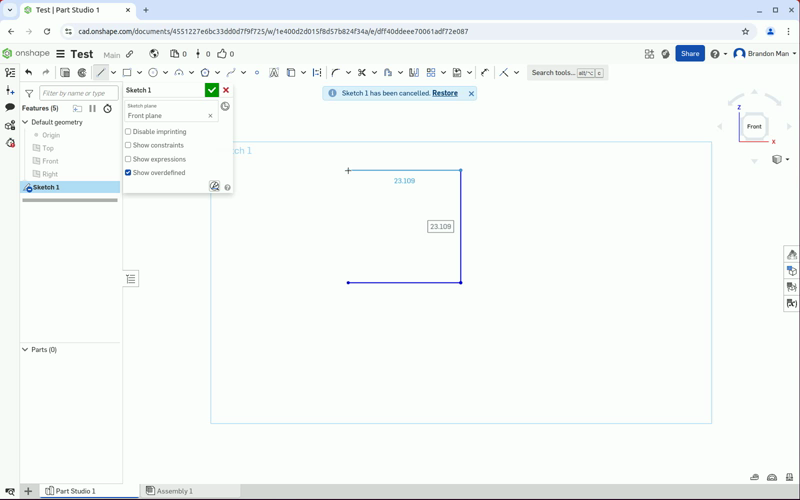
key_up(shift)
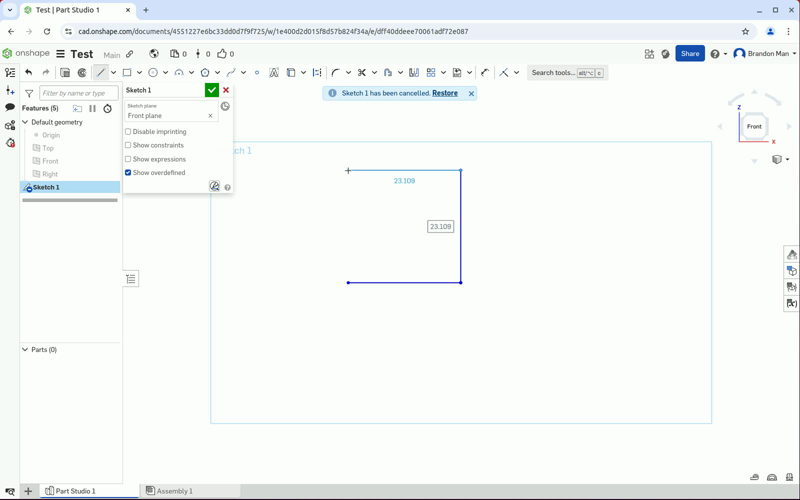
key_down(shift)
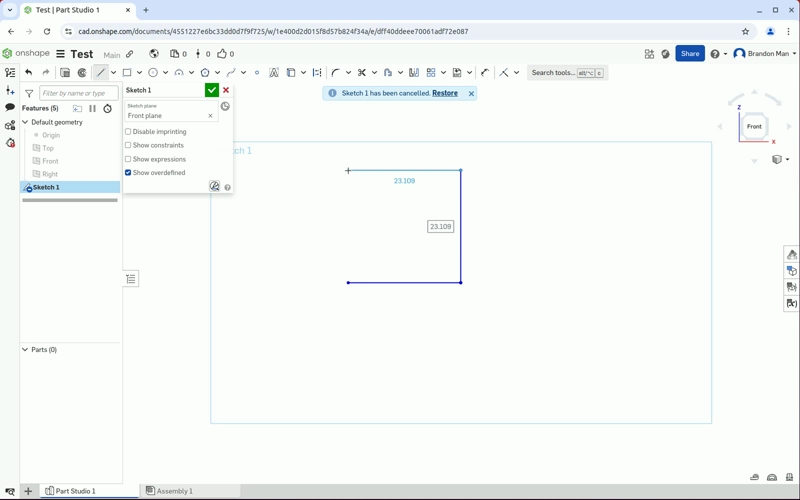
mouse_move(348, 282)
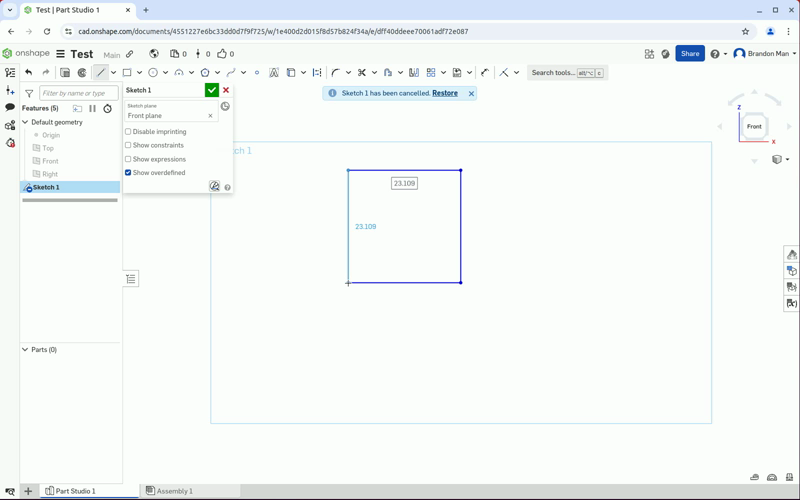
key_up(shift)
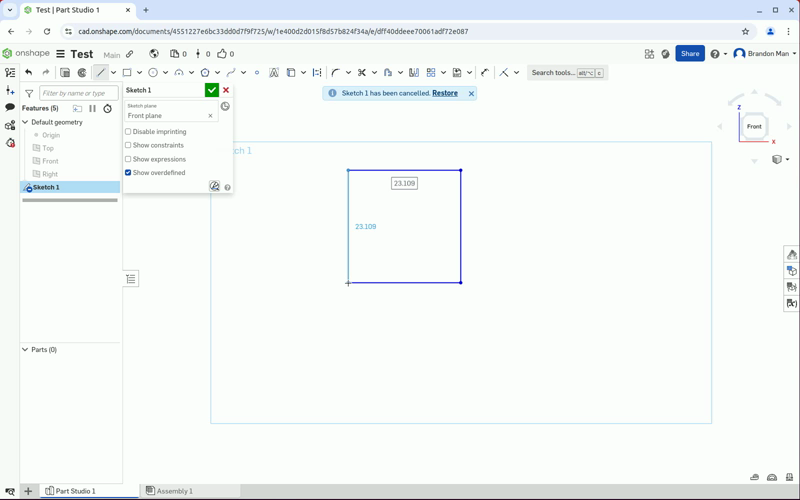
click(348, 282)
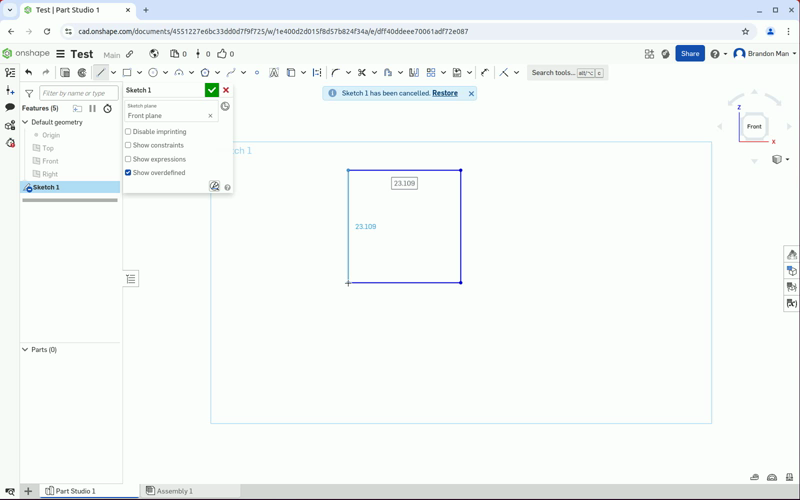
key(esc)
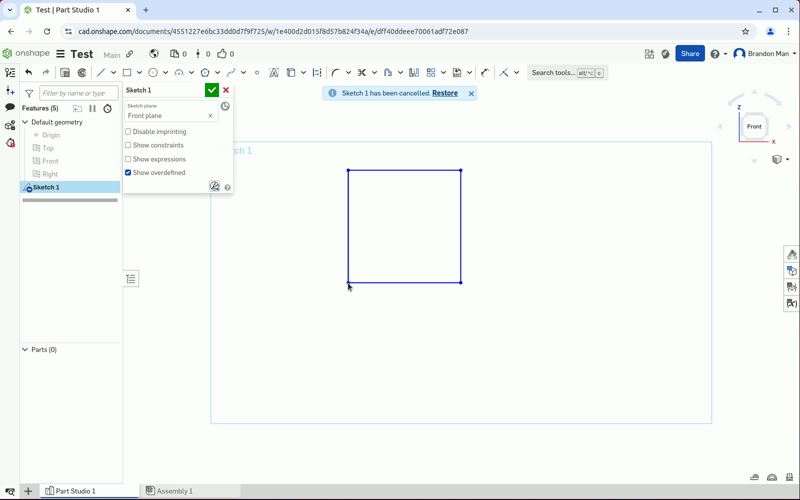
mouse_move(420, 189)
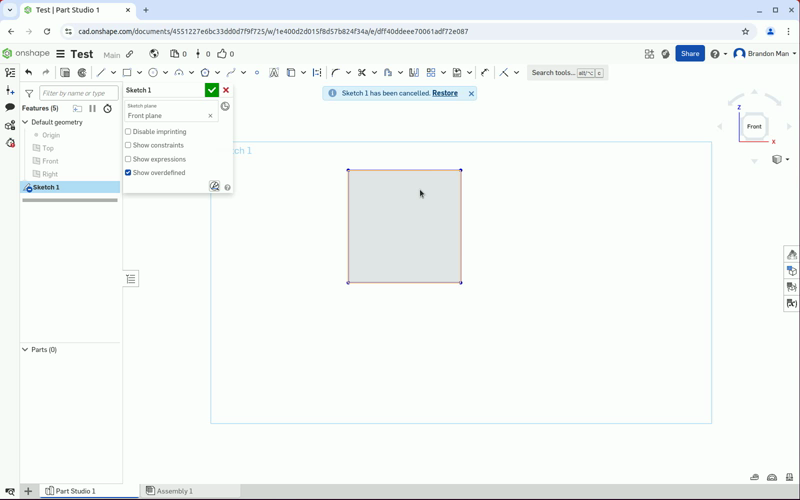
click(420, 189)
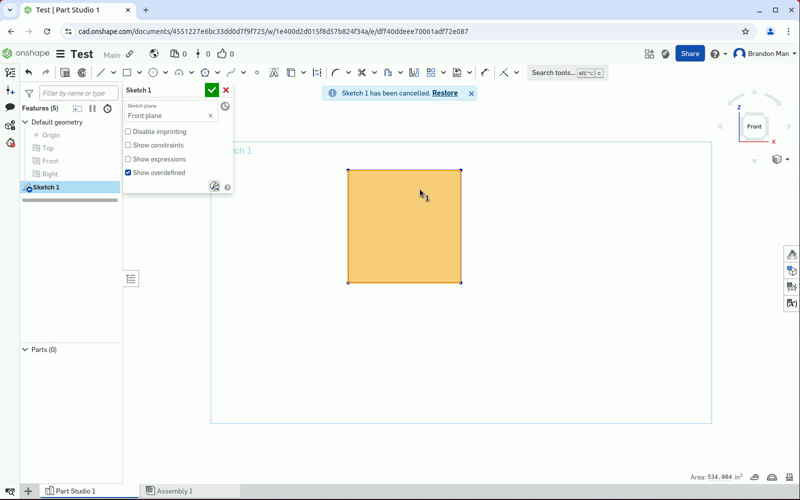
mouse_move(73, 352)
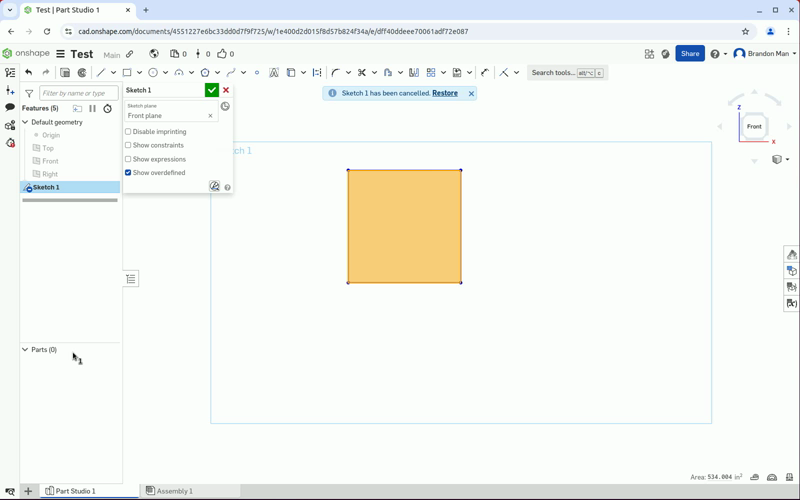
key(shift+y)
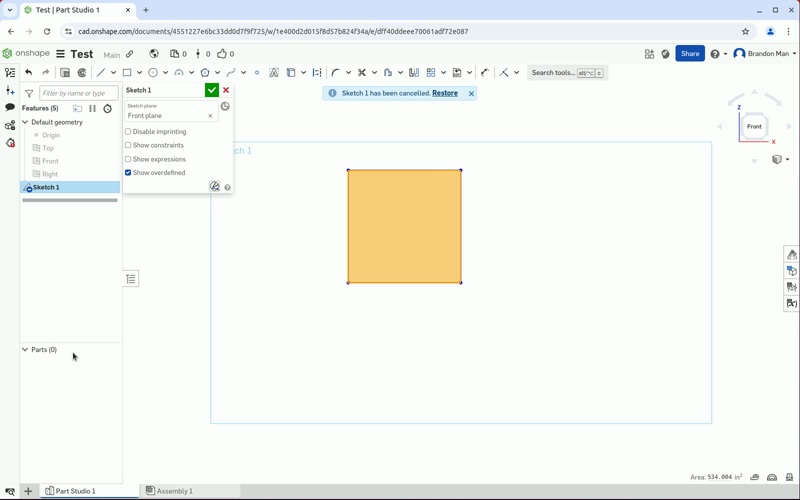
key(shift+e)
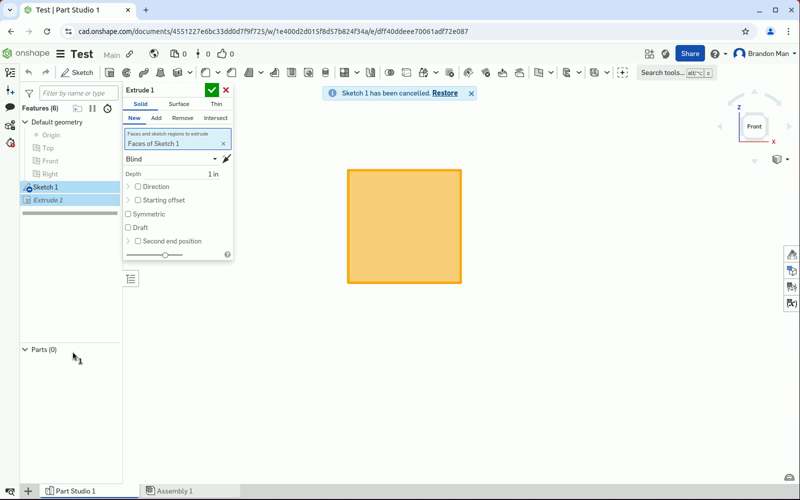
mouse_move(143, 106)
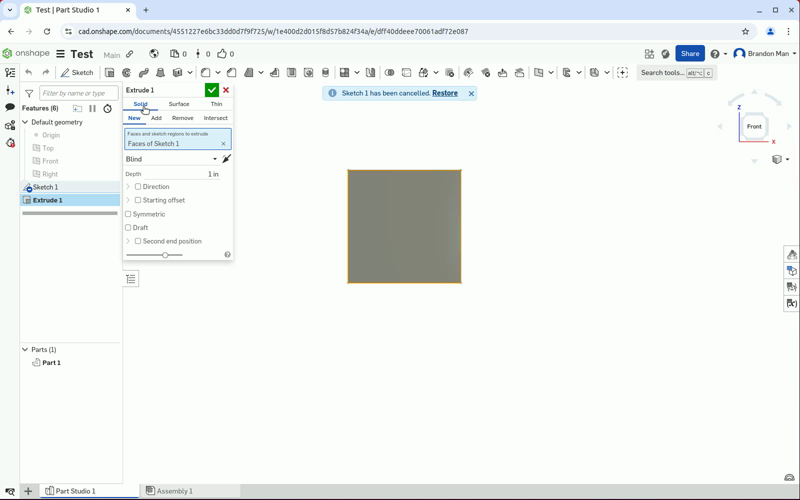
click(143, 106)
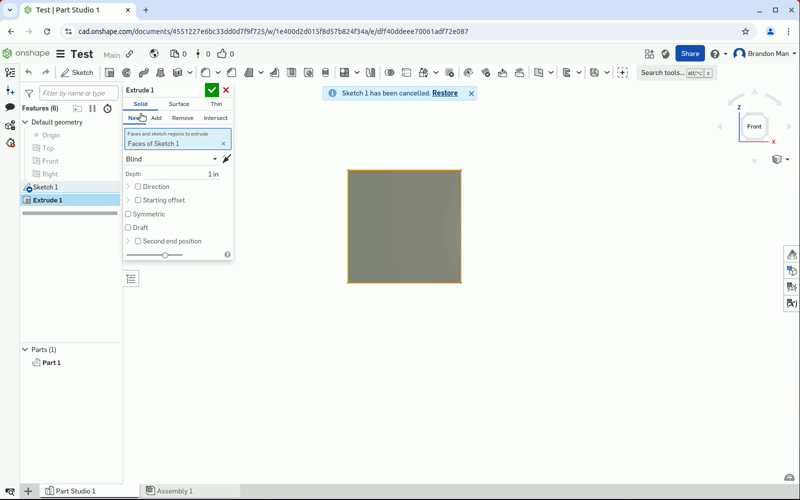
mouse_move(137, 120)
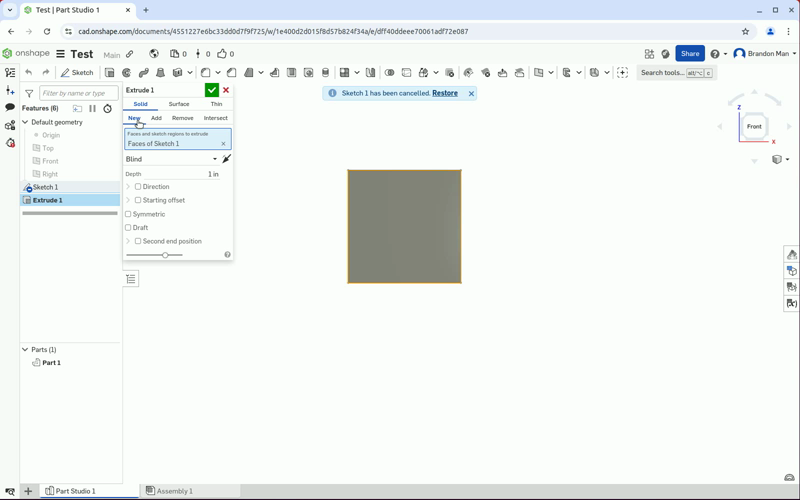
click(137, 120)
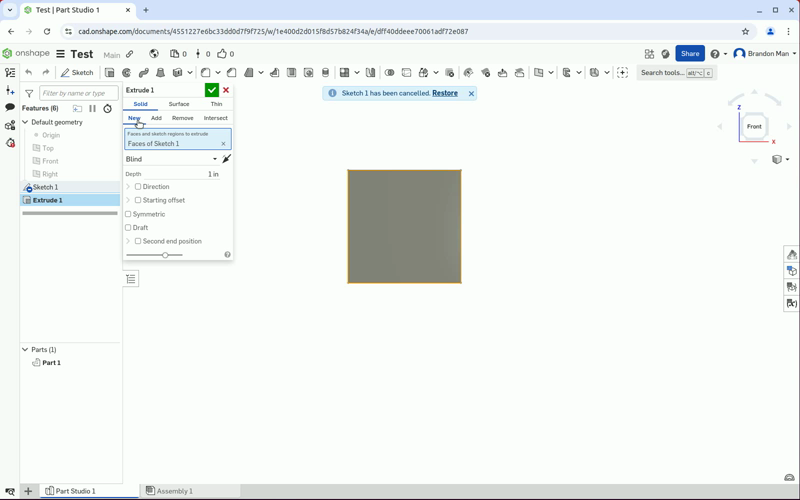
key(tab, 4)
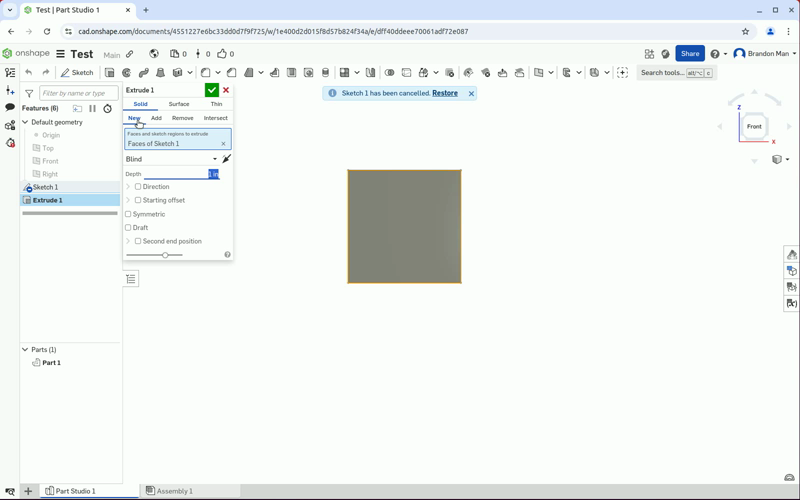
text(23.108)
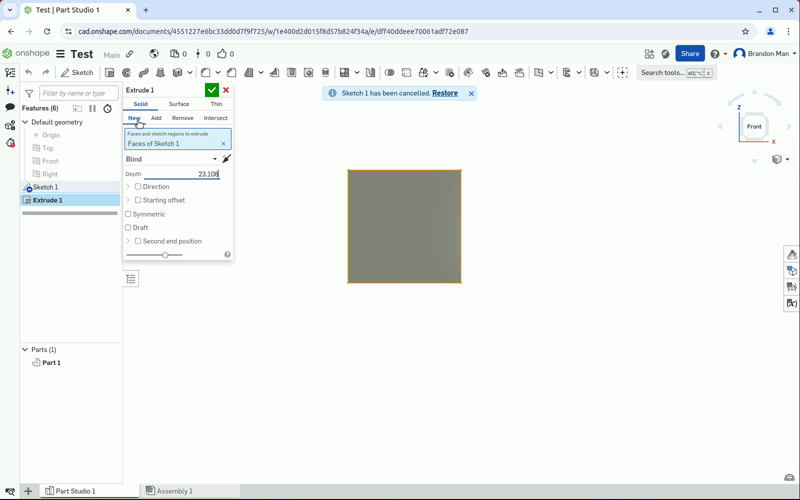
key(enter)
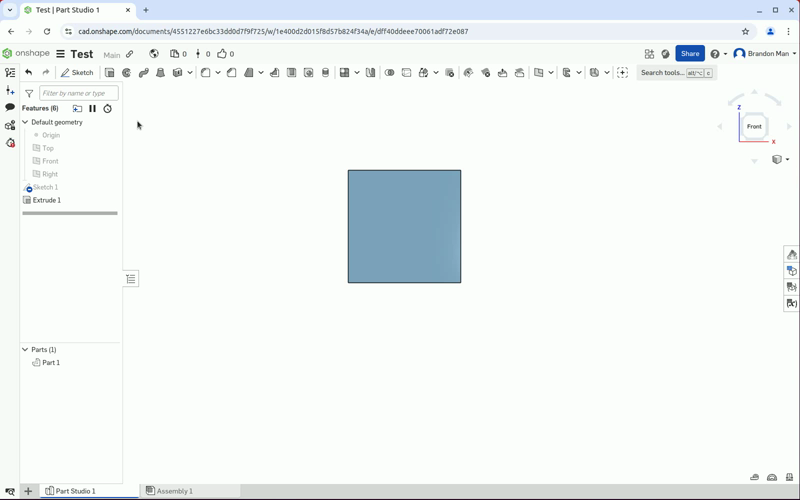
key(shift+h)
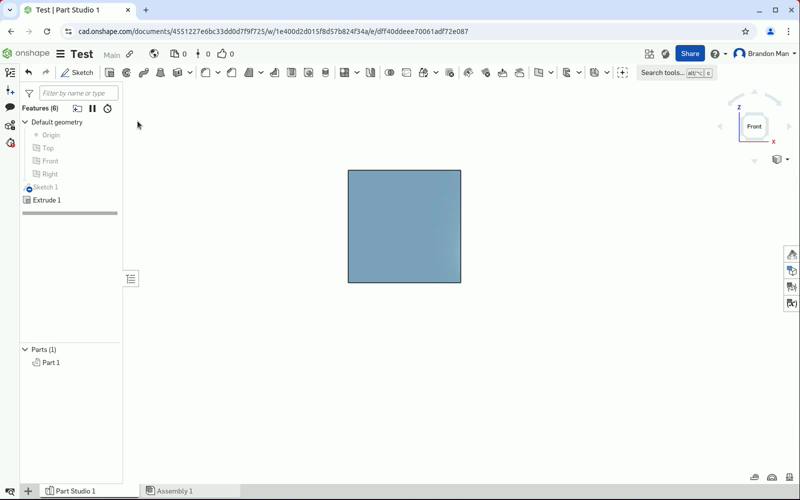
key(shift+h)
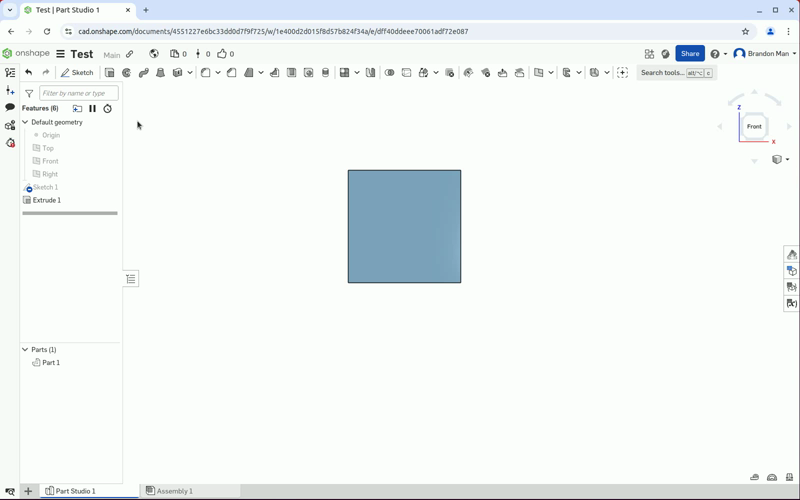
mouse_move(73, 189)
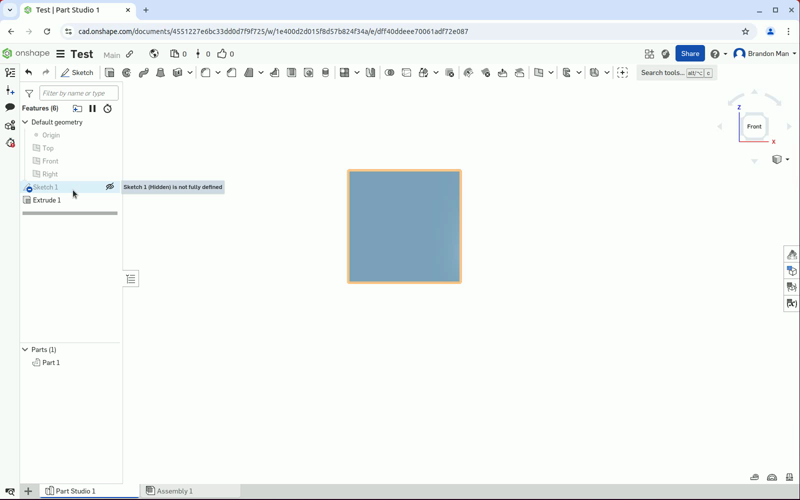
click(73, 189)
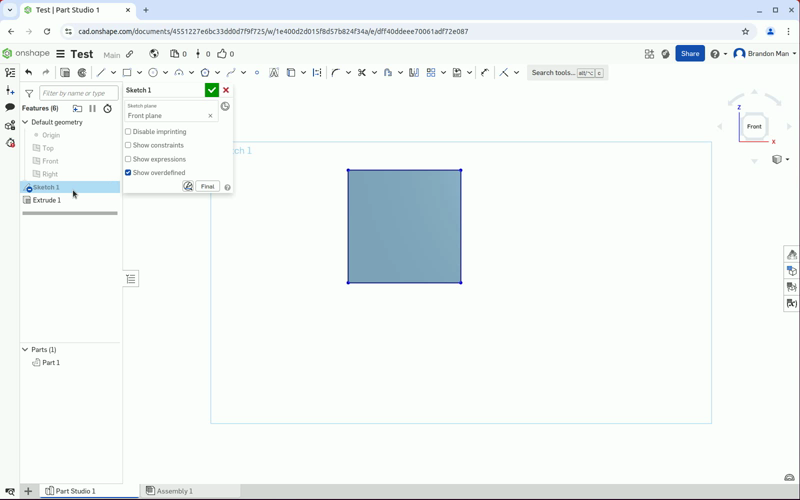
mouse_move(229, 92)
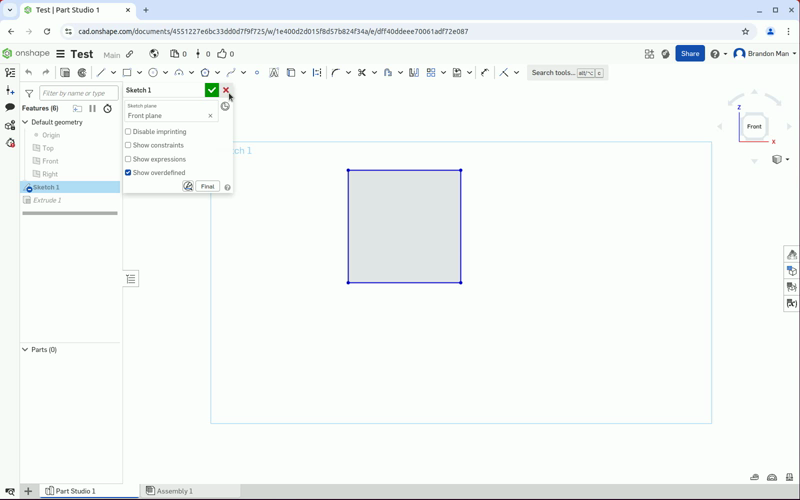
click(229, 92)
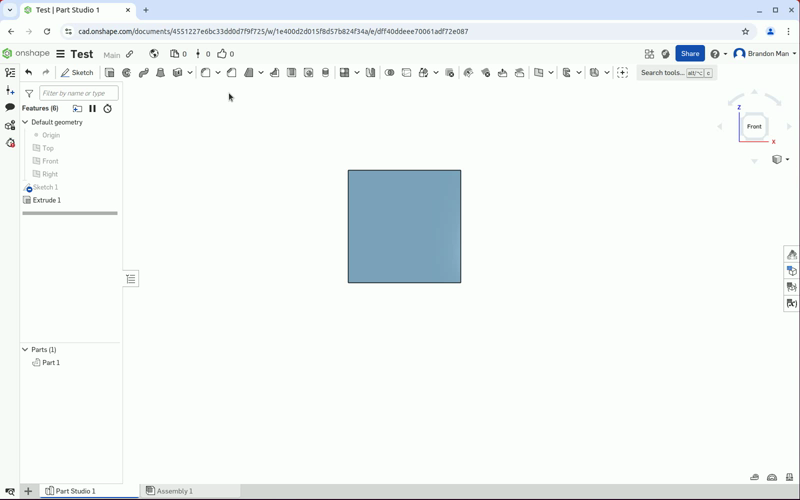
mouse_move(541, 75)
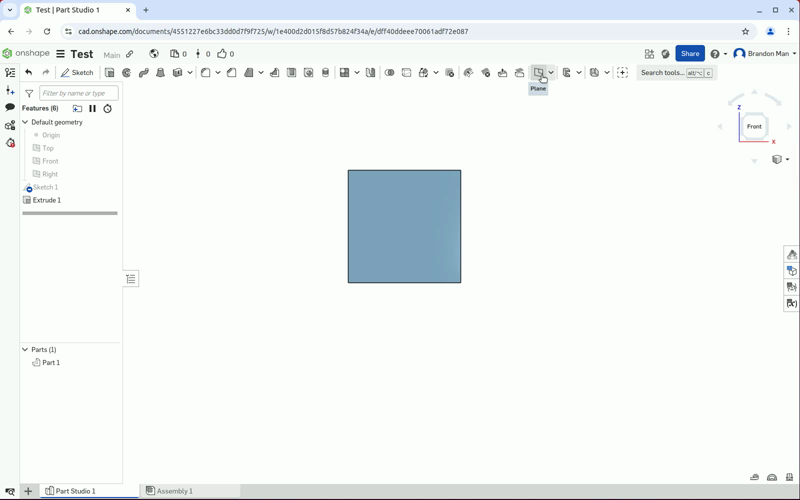
click(541, 75)
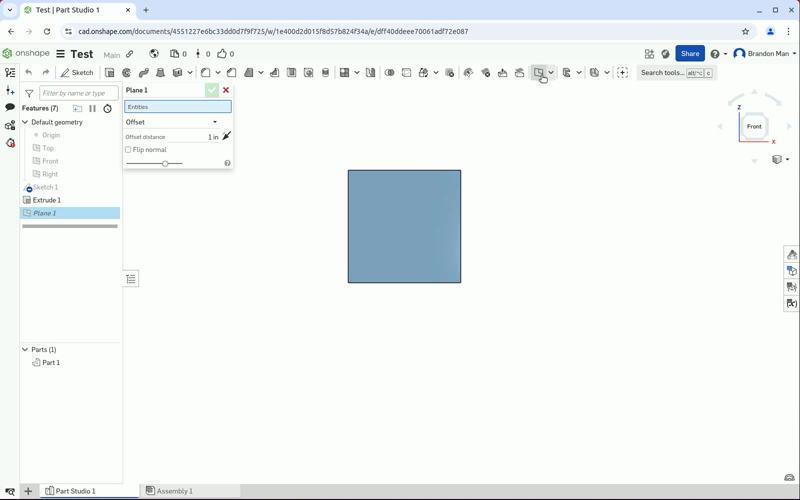
mouse_move(73, 163)
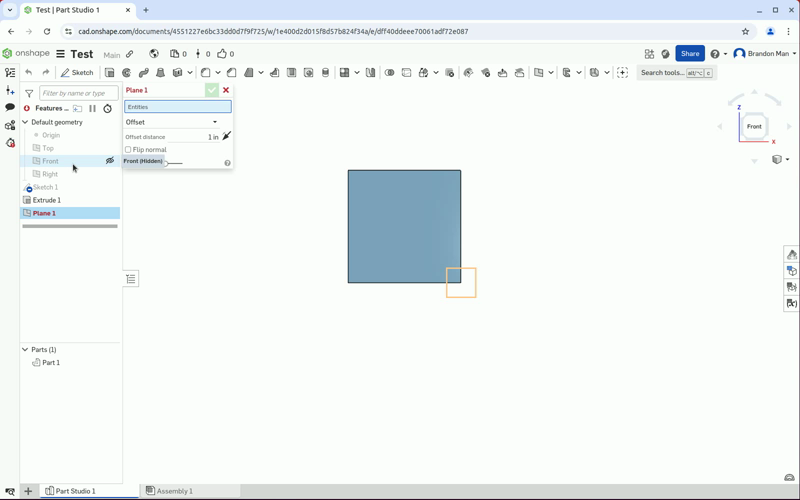
click(73, 163)
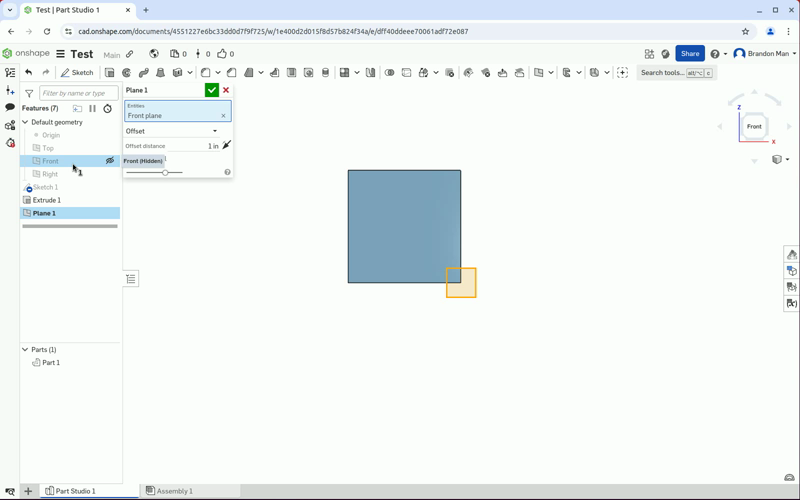
key(tab, 2)
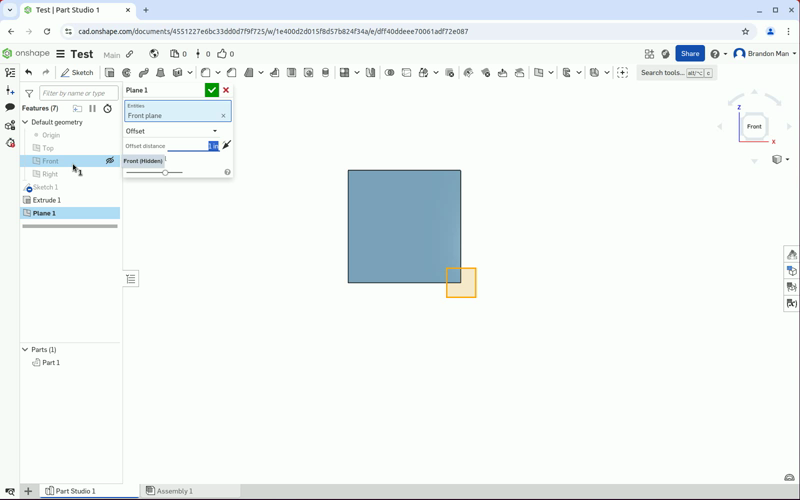
text(23.108)
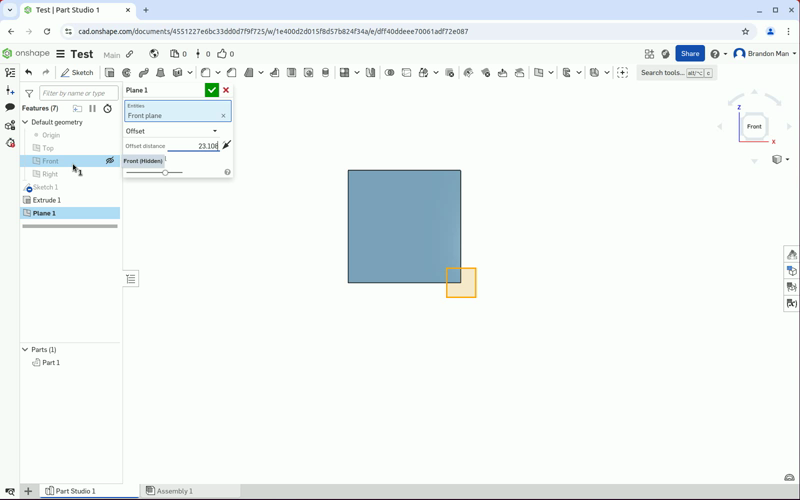
key(enter, 2)
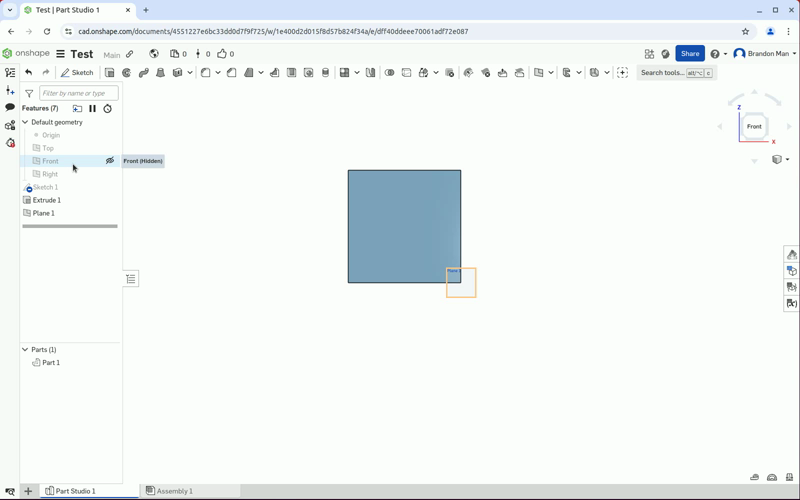
key(shift+s)
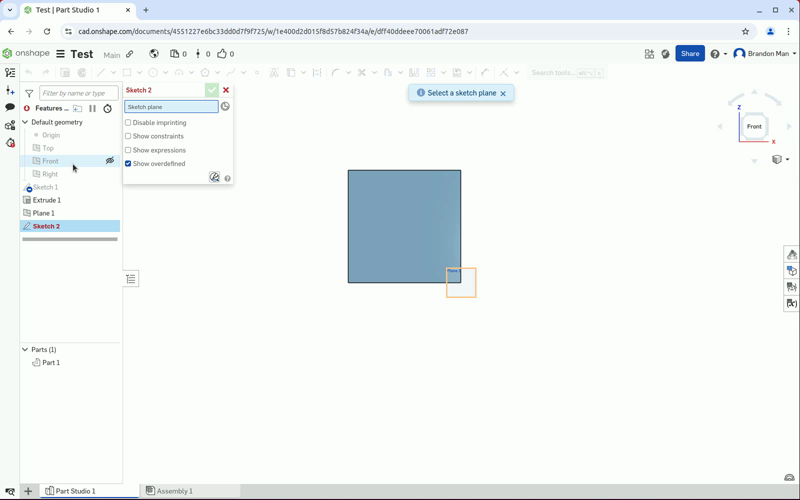
mouse_move(73, 215)
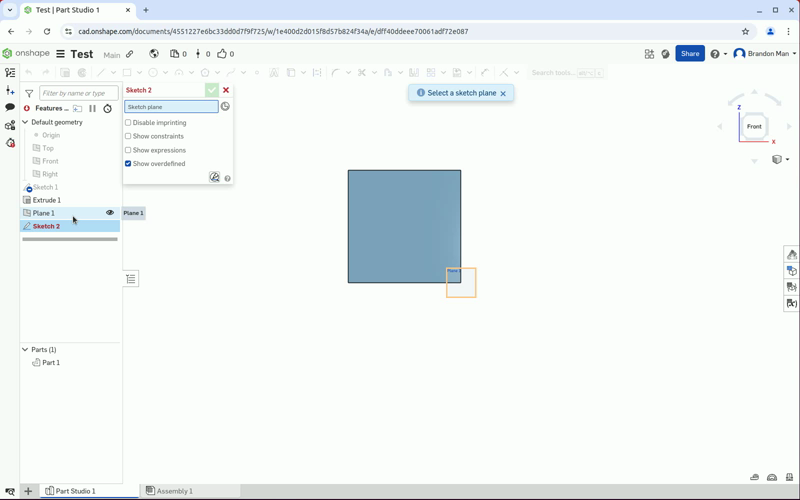
click(73, 215)
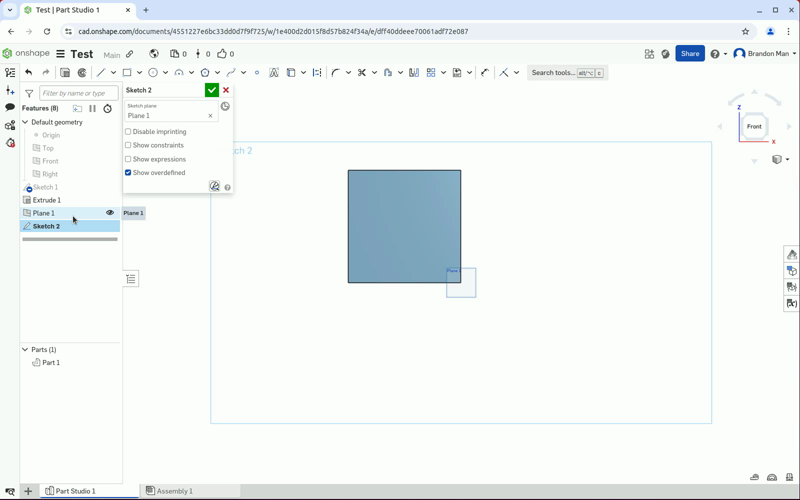
mouse_move(73, 352)
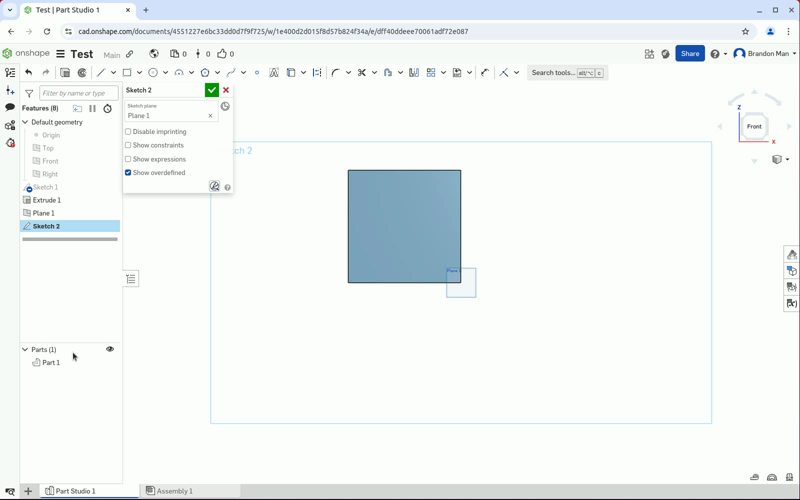
key(y)
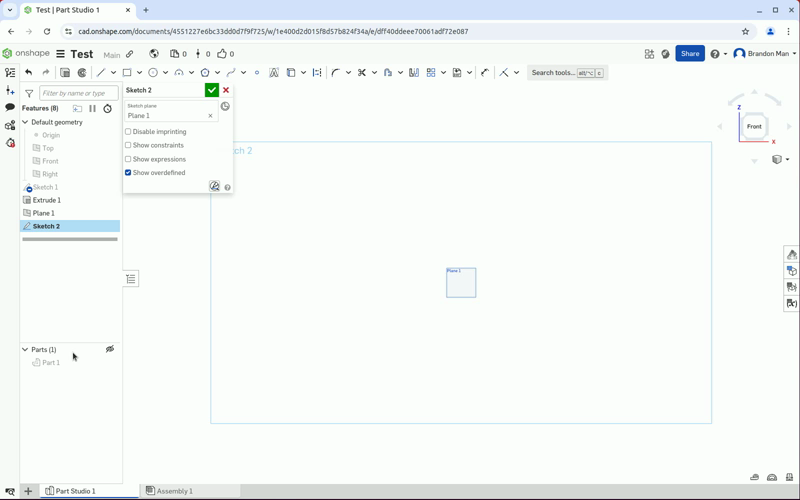
key(l)
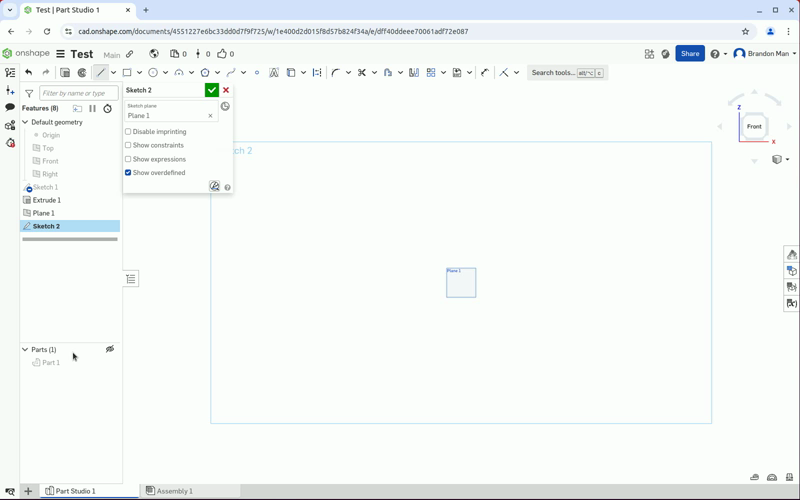
key_down(shift)
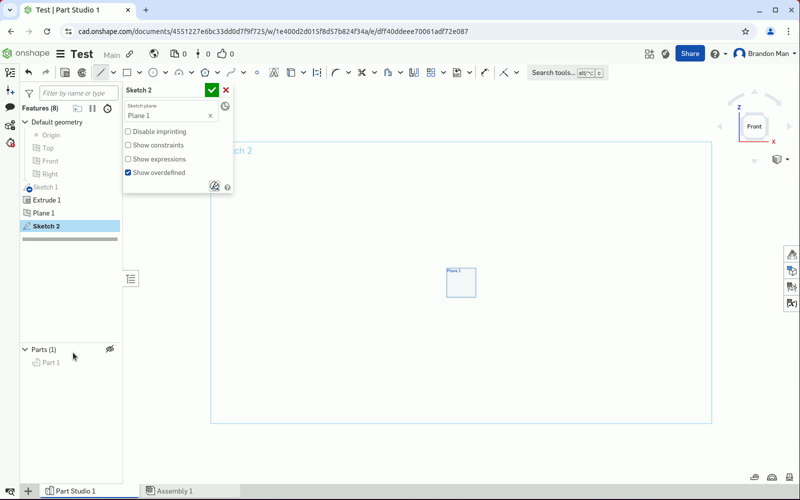
mouse_move(348, 234)
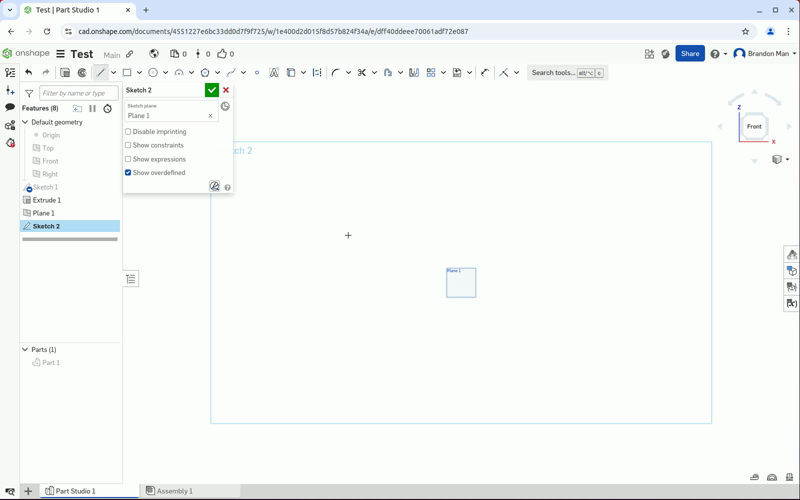
click(348, 234)
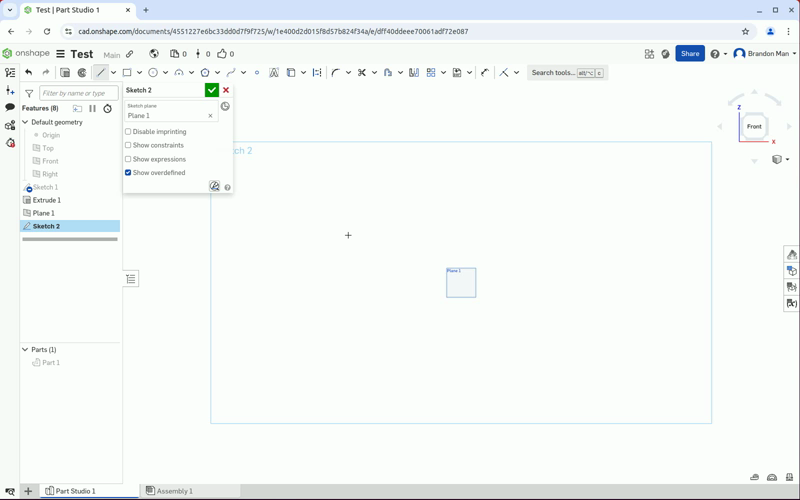
key_up(shift)
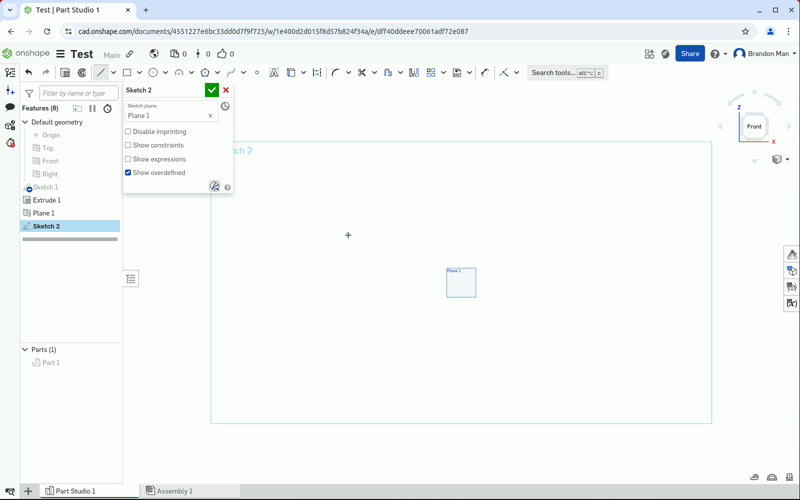
key_down(shift)
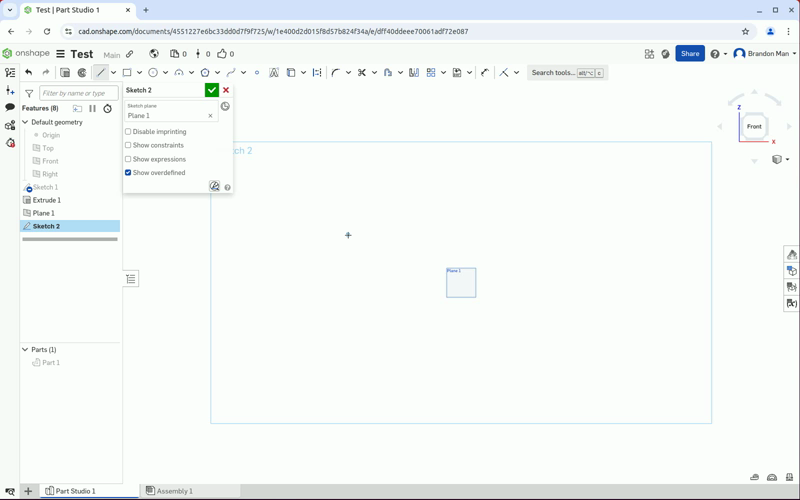
mouse_move(413, 234)
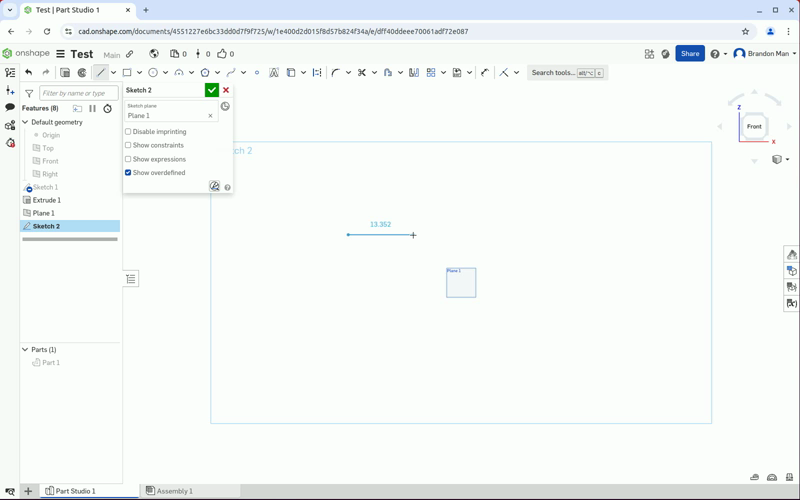
click(413, 234)
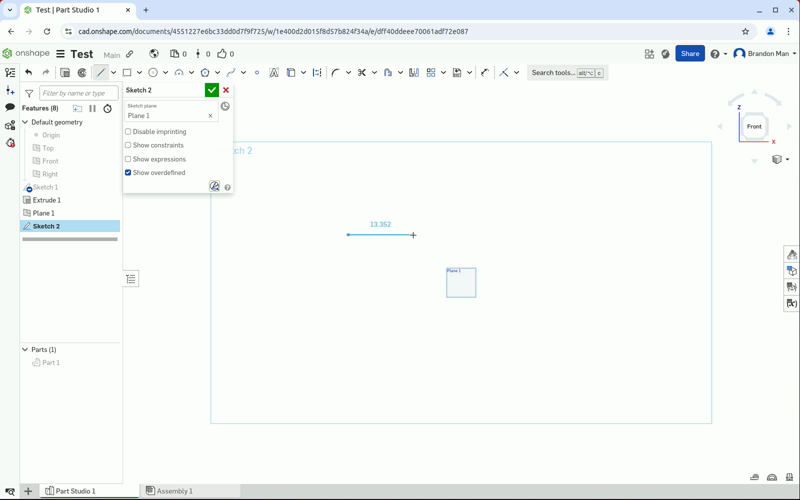
key_up(shift)
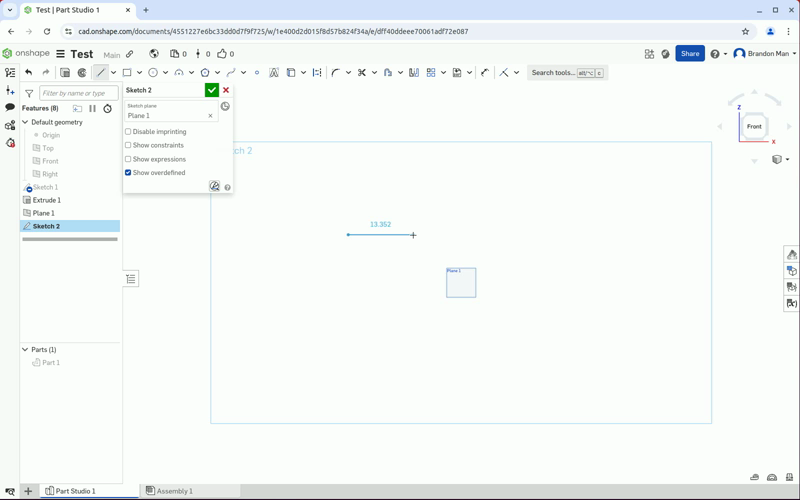
key_down(shift)
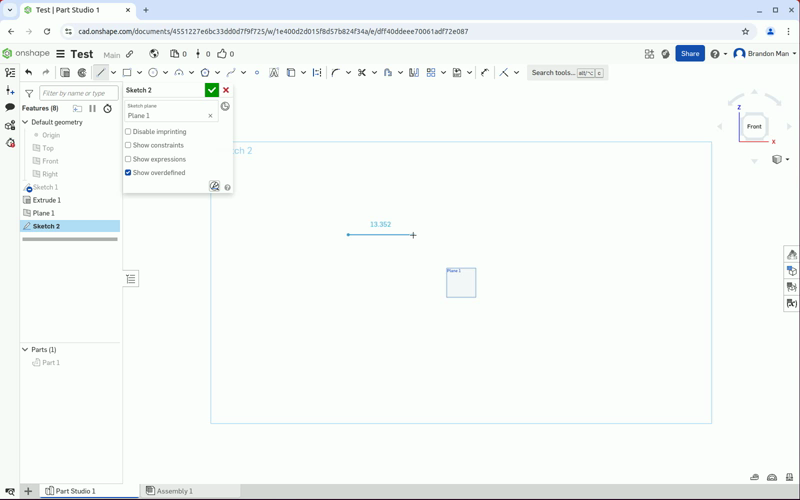
mouse_move(413, 170)
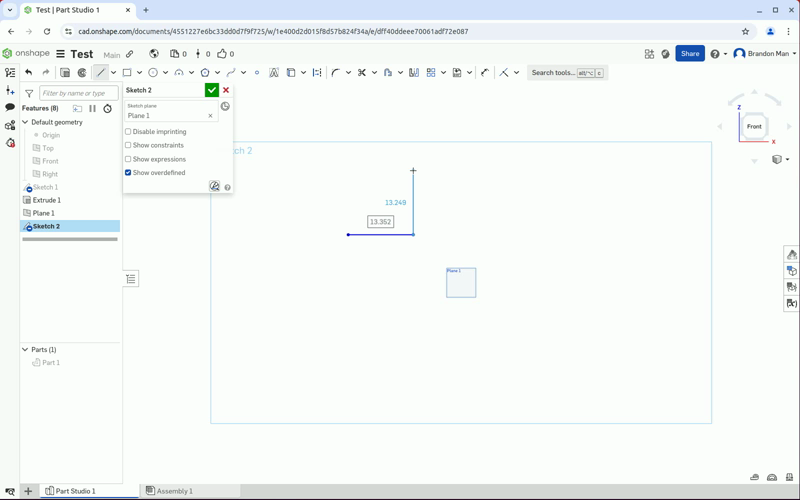
click(413, 170)
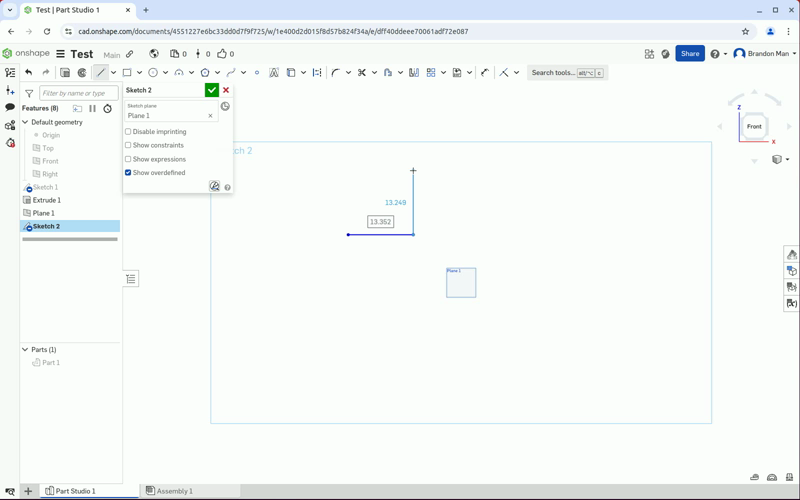
key_up(shift)
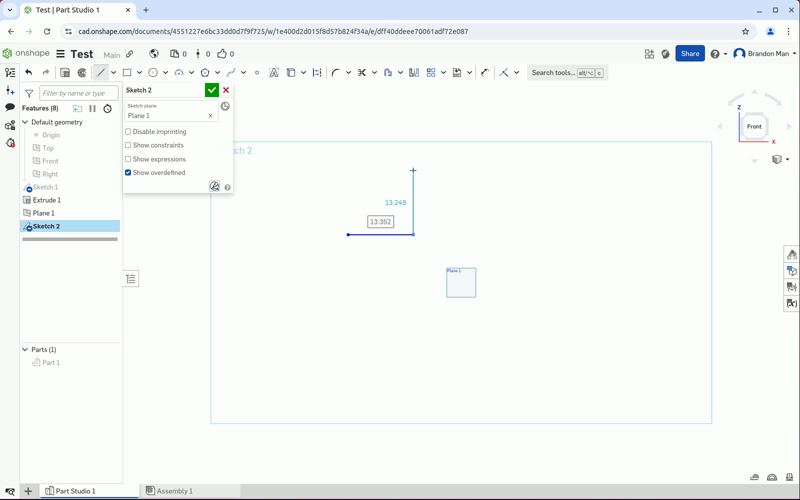
key_down(shift)
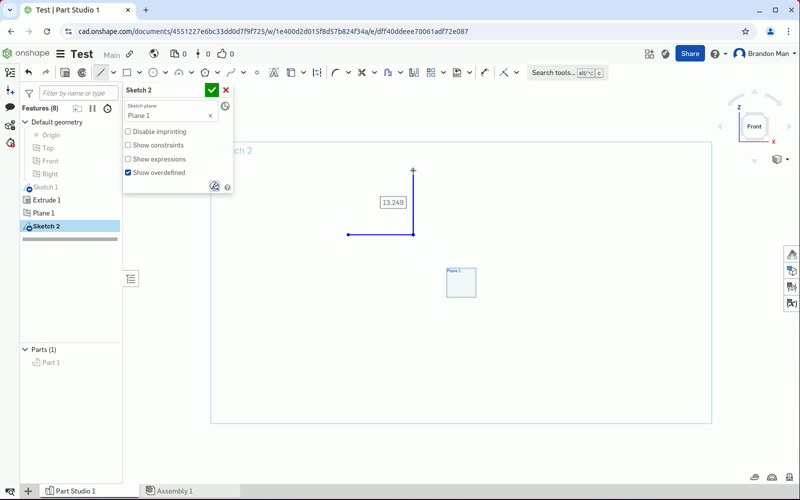
mouse_move(348, 170)
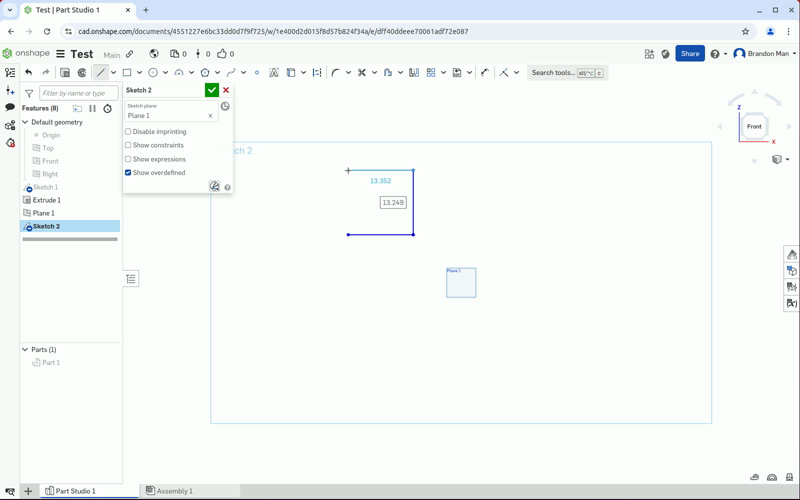
click(348, 170)
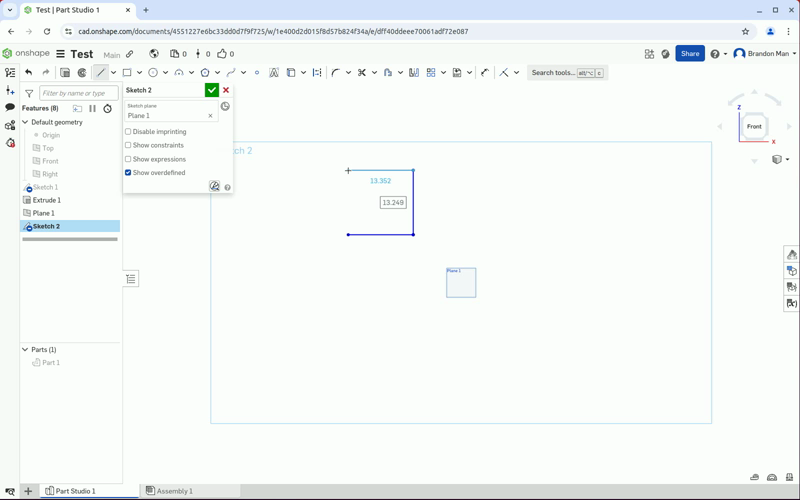
key_up(shift)
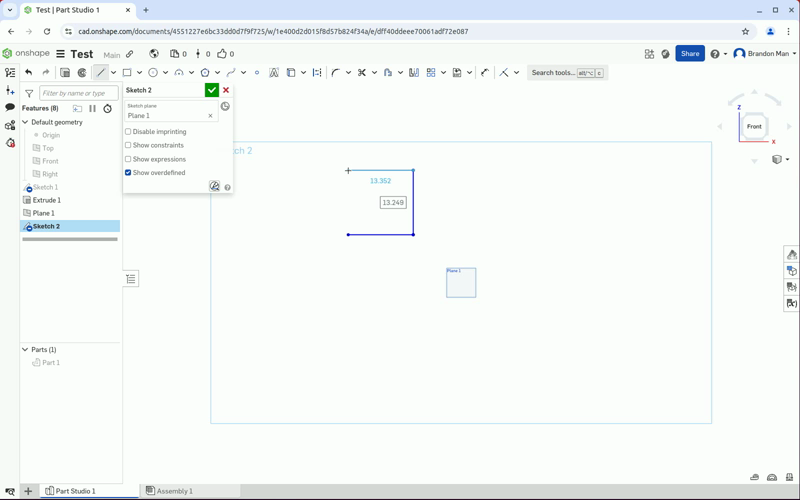
key_down(shift)
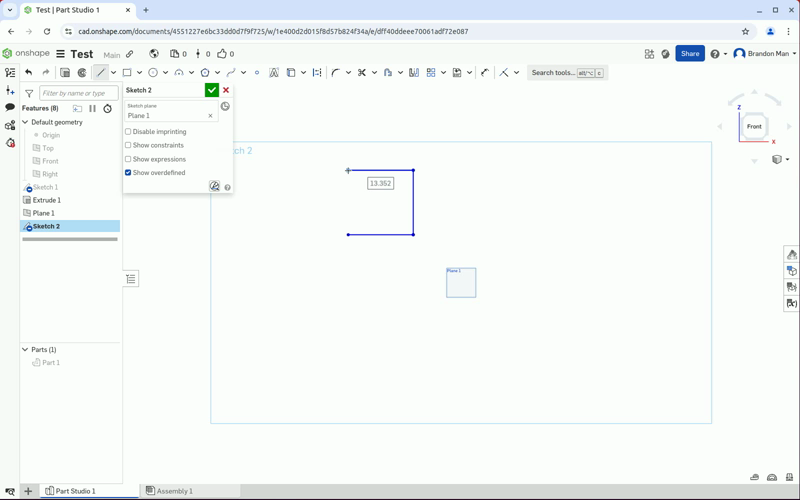
mouse_move(348, 234)
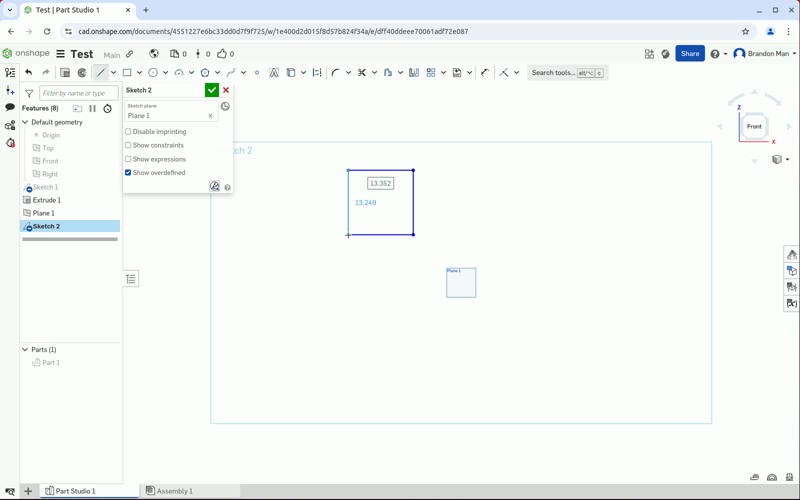
key_up(shift)
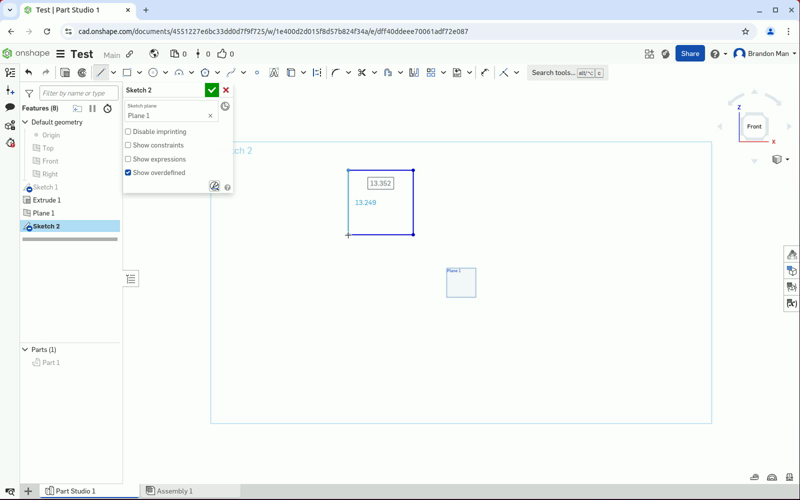
click(348, 234)
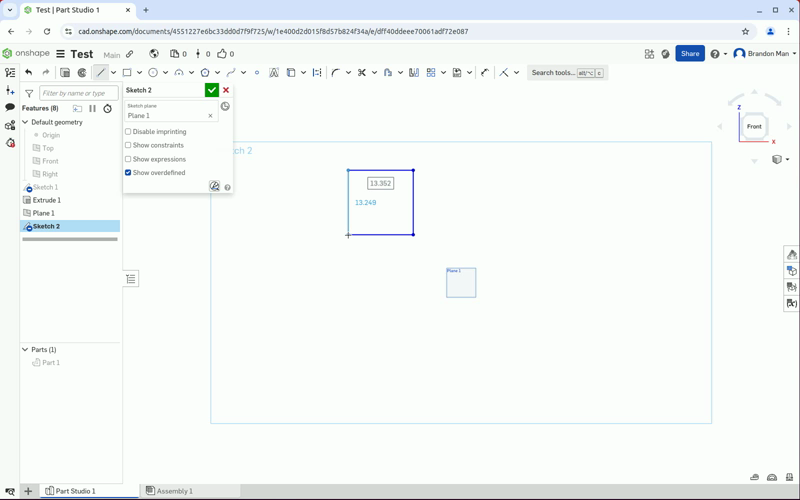
key(esc)
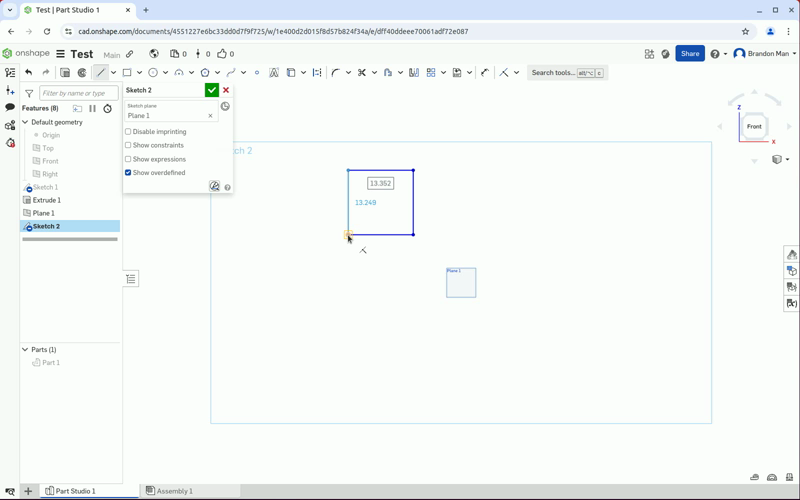
mouse_move(408, 196)
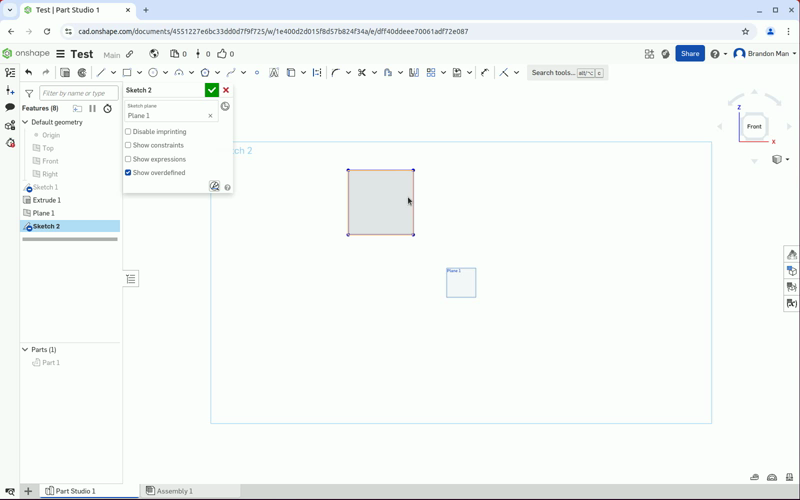
click(408, 196)
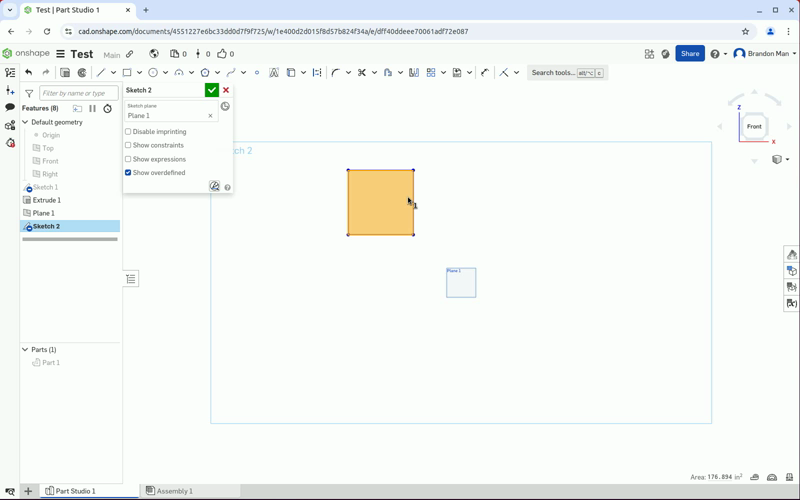
mouse_move(73, 352)
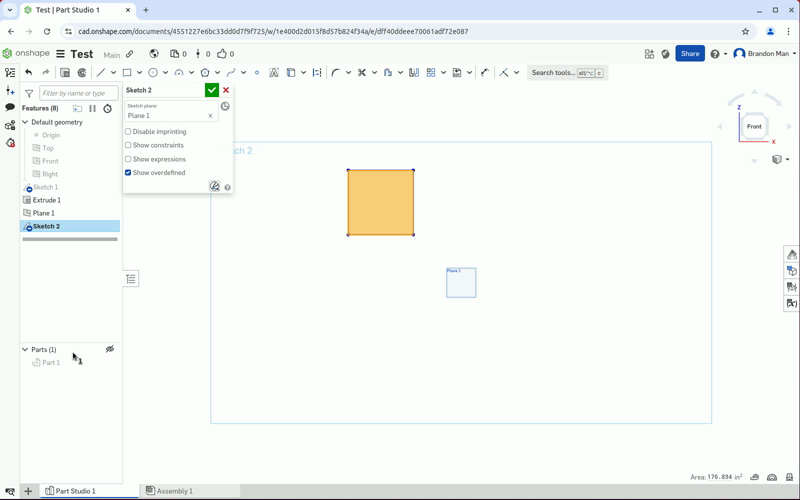
key(shift+y)
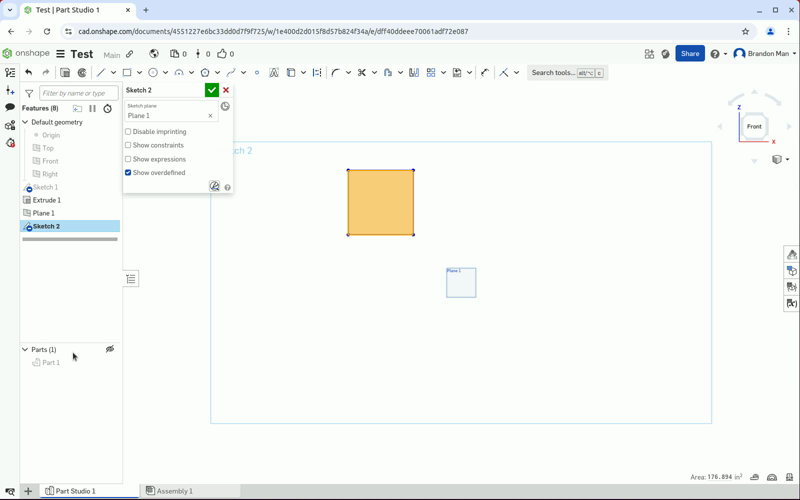
key(shift+e)
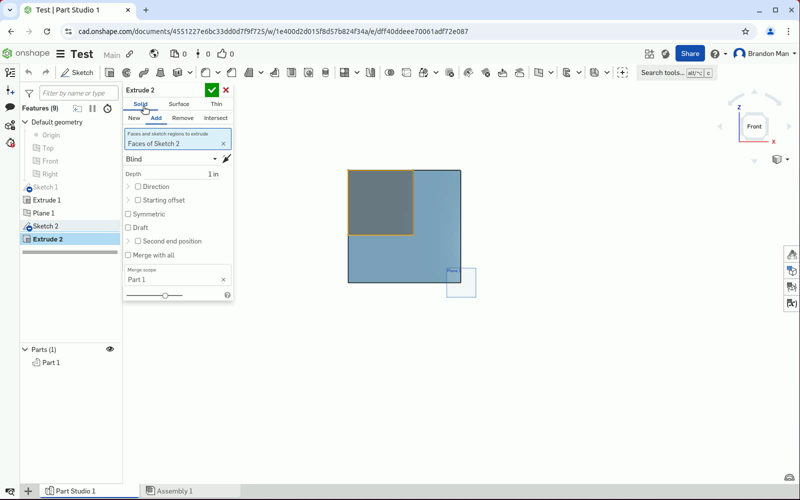
mouse_move(143, 106)
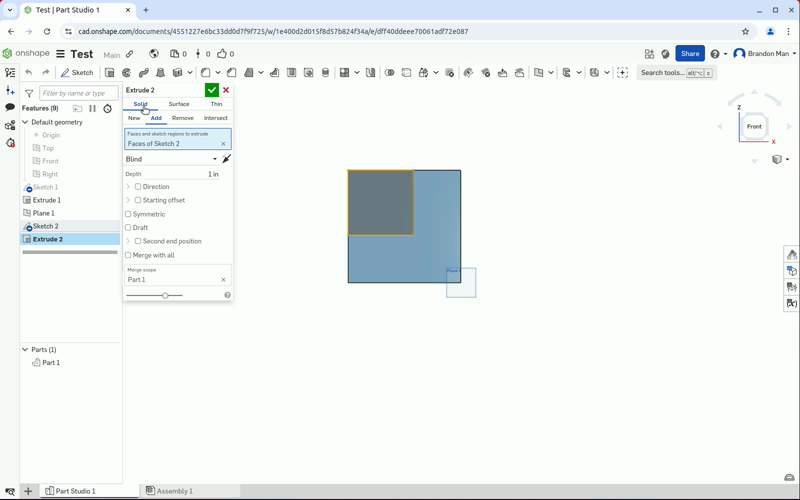
click(143, 106)
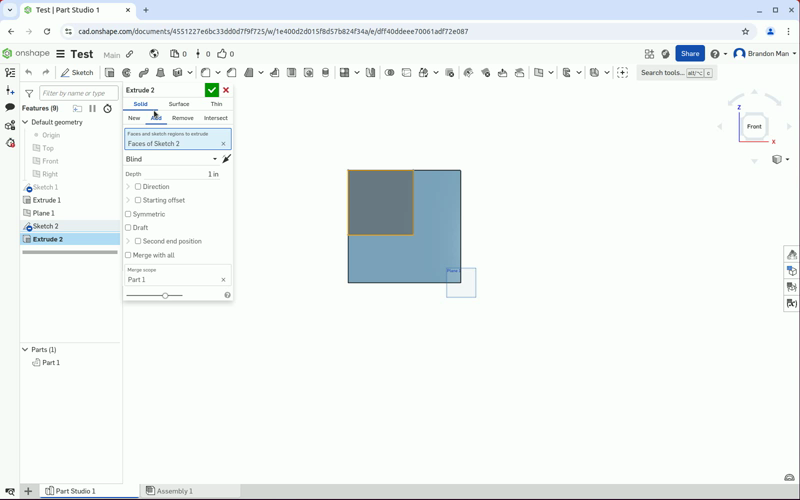
mouse_move(186, 120)
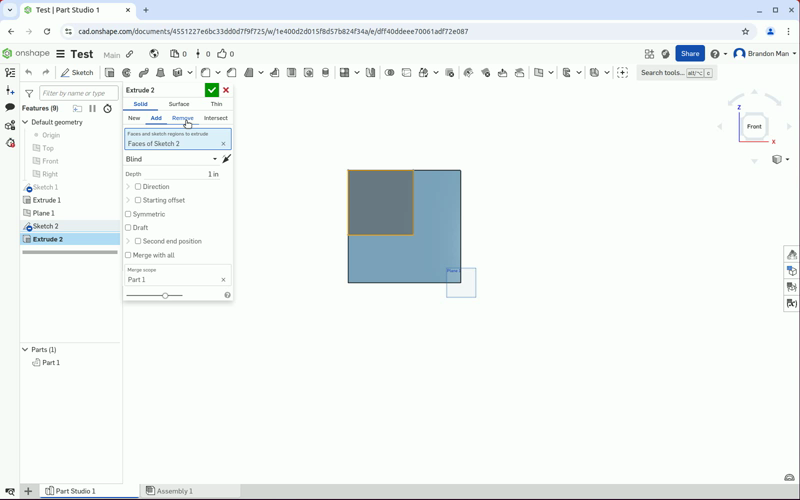
click(186, 120)
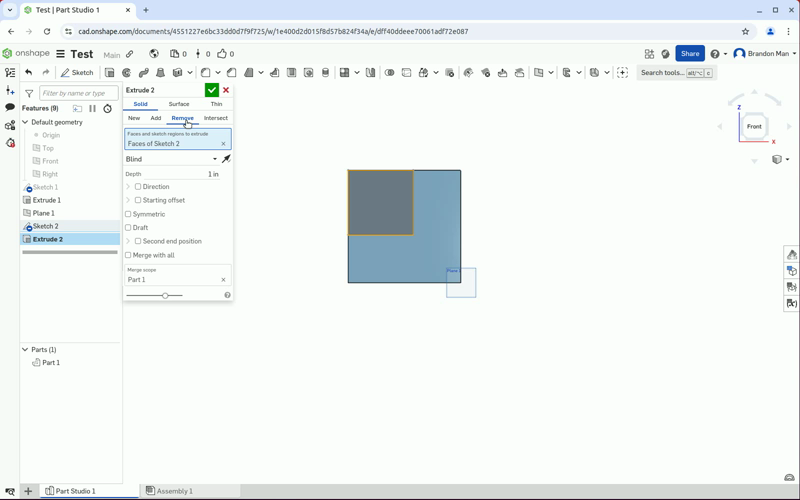
key(tab, 4)
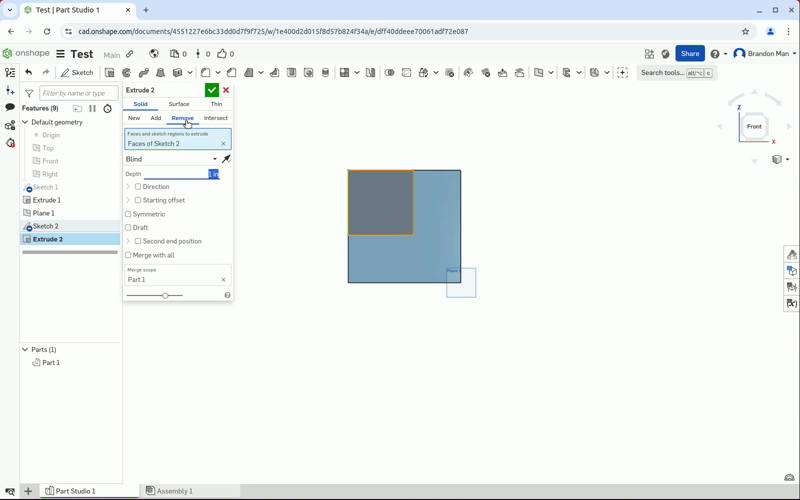
text(11.554)
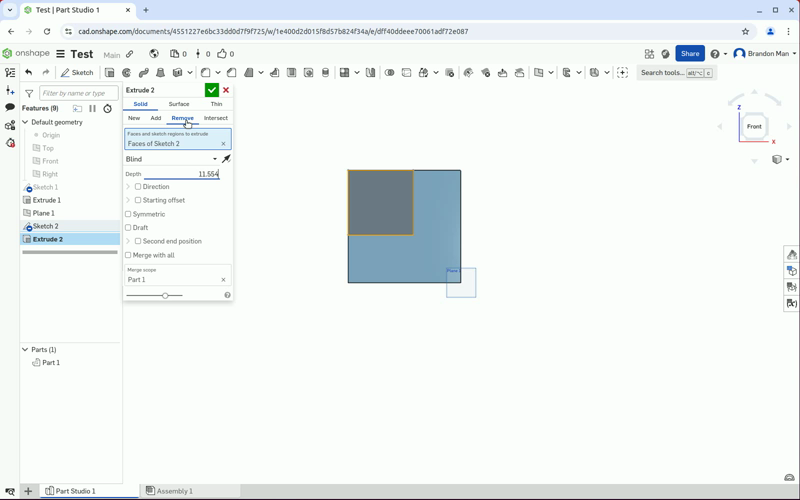
key(tab, 6)
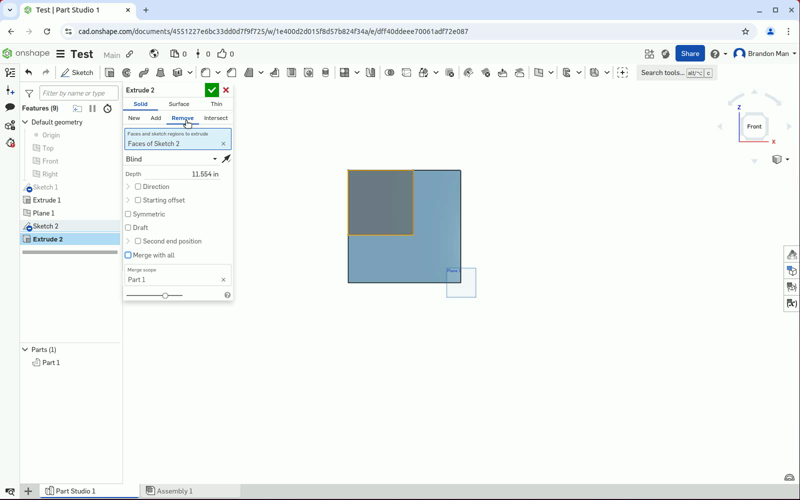
key(space)
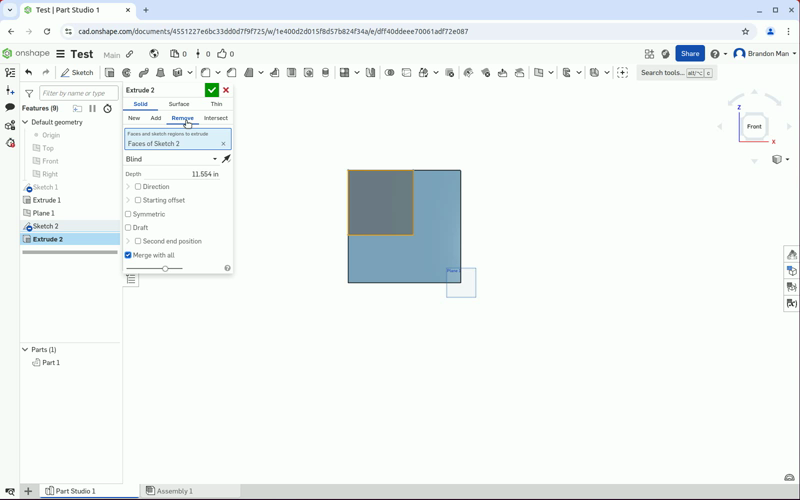
key(enter)
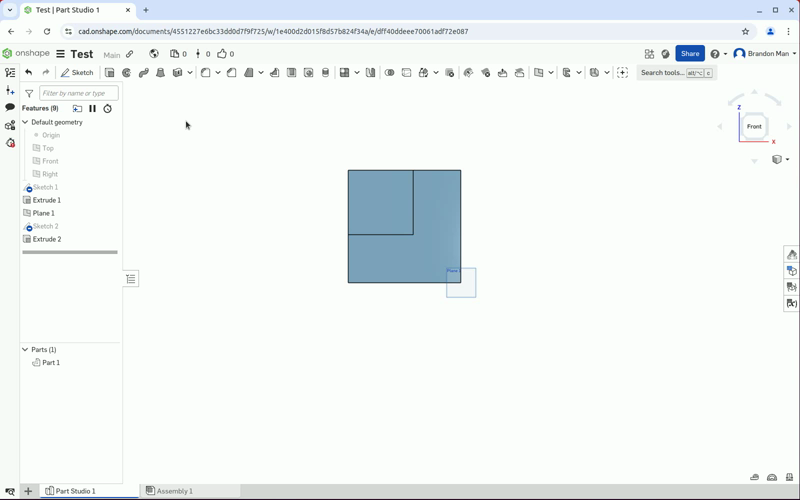
key(shift+h)
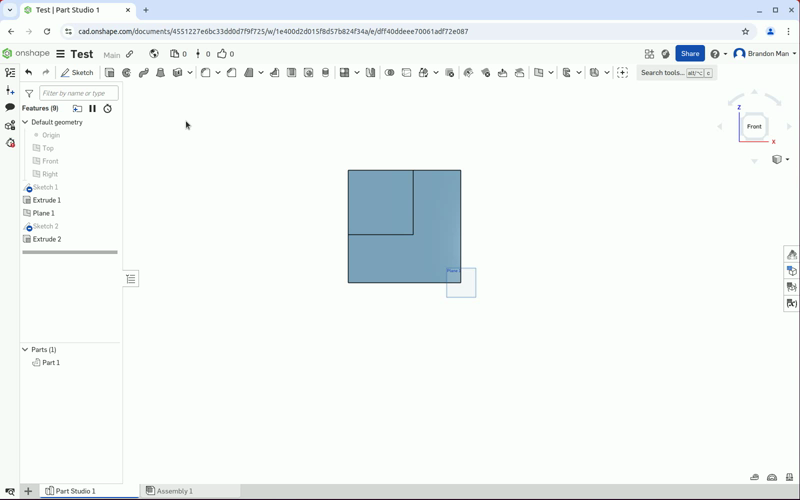
key(shift+h)
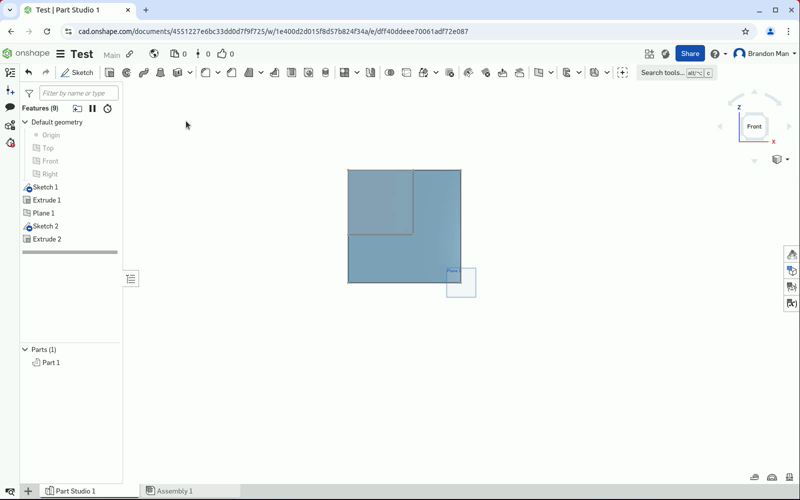
key(shift+7)
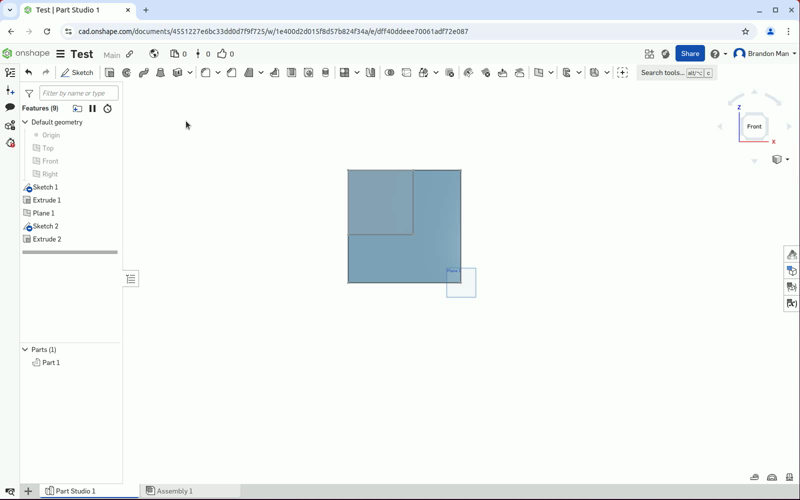
key(left, 2)
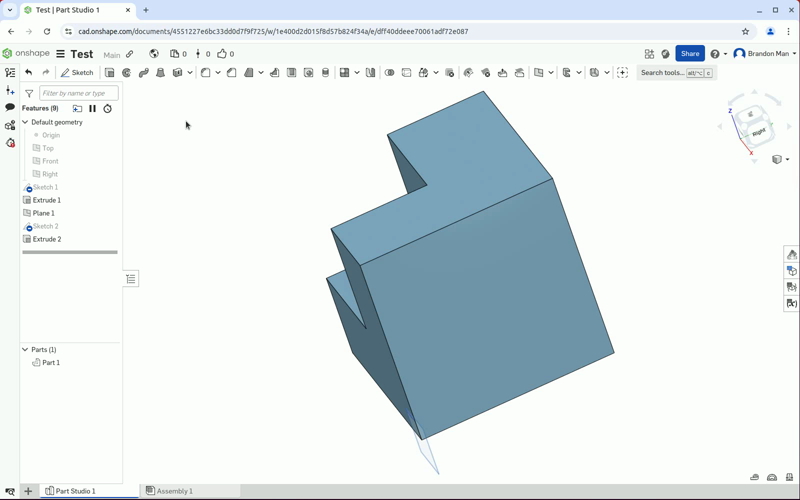
key(down, 2)
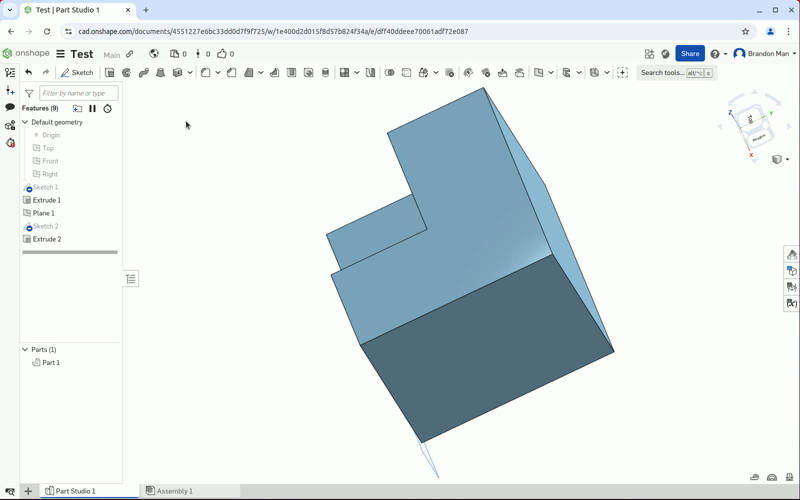
key(up, 2)
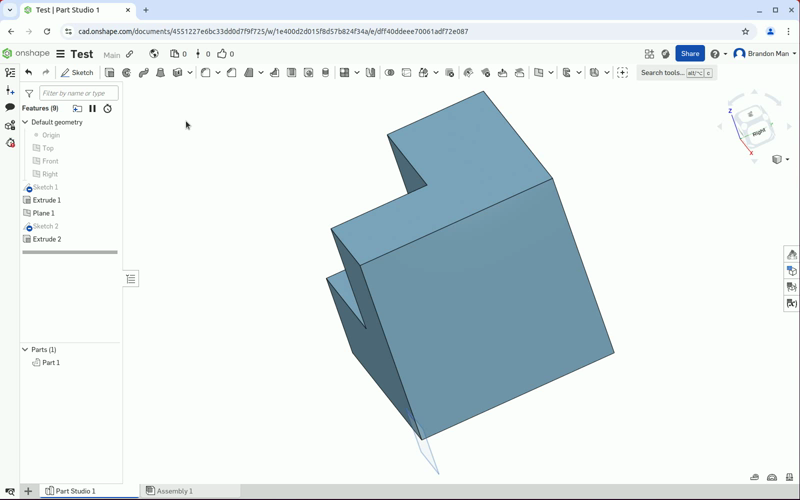
key(right, 2)
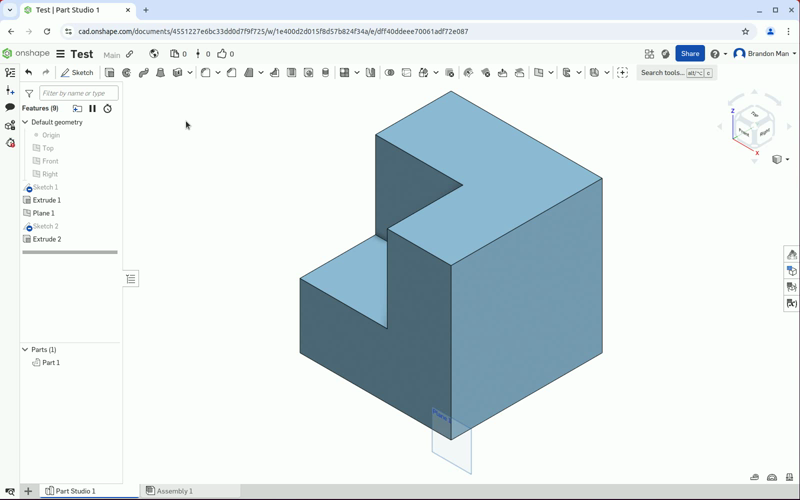
mouse_move(73, 189)
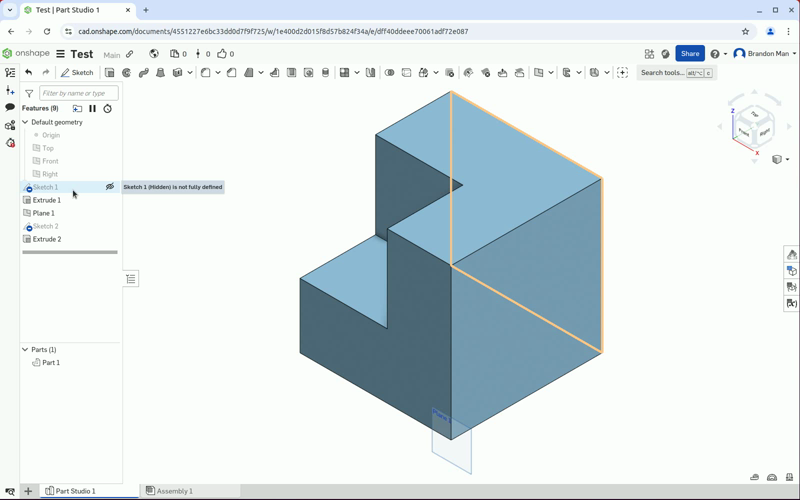
click(73, 189)